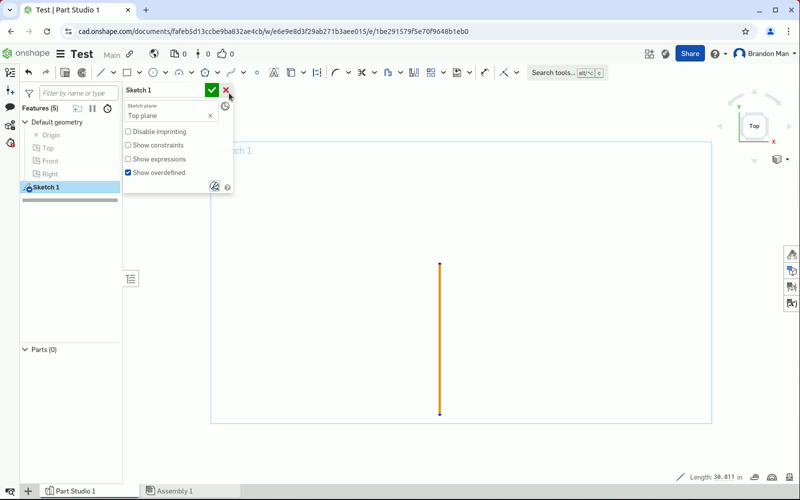
key(shift+h)
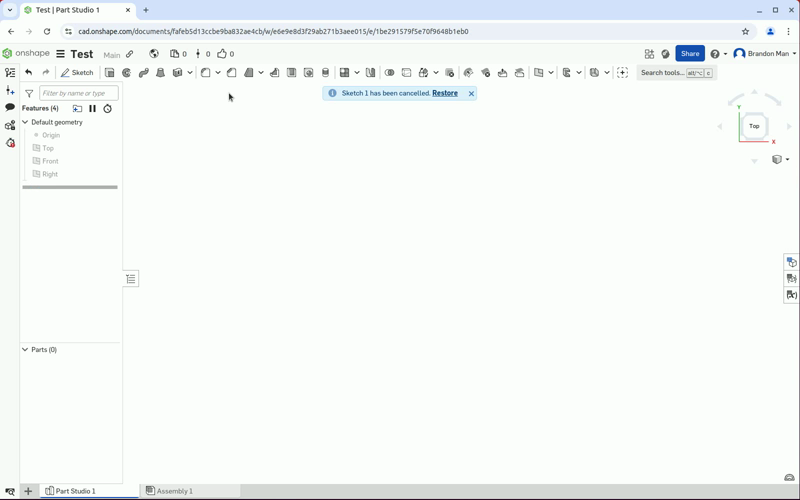
mouse_move(73, 352)
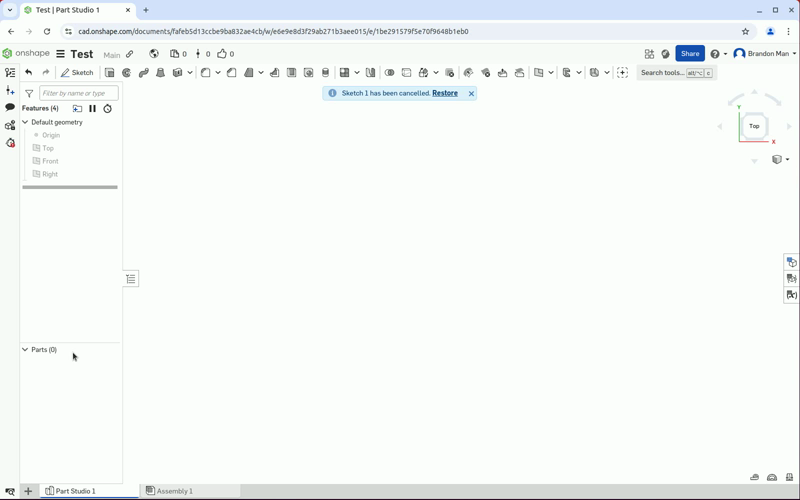
key(y)
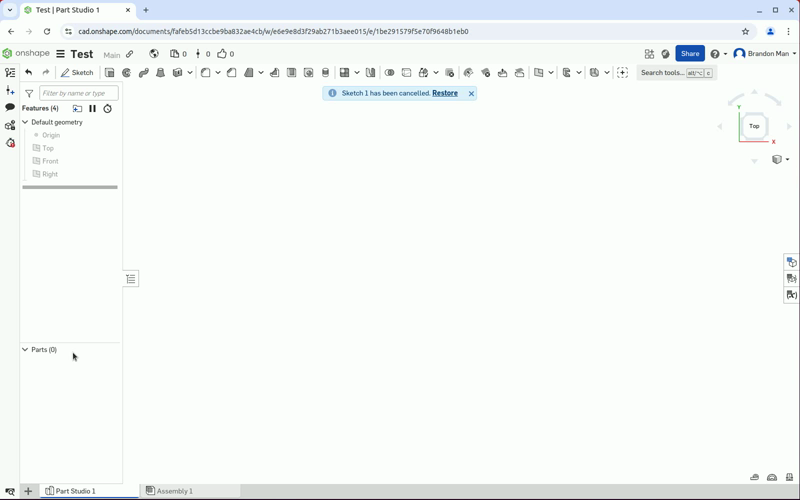
key(shift+p)
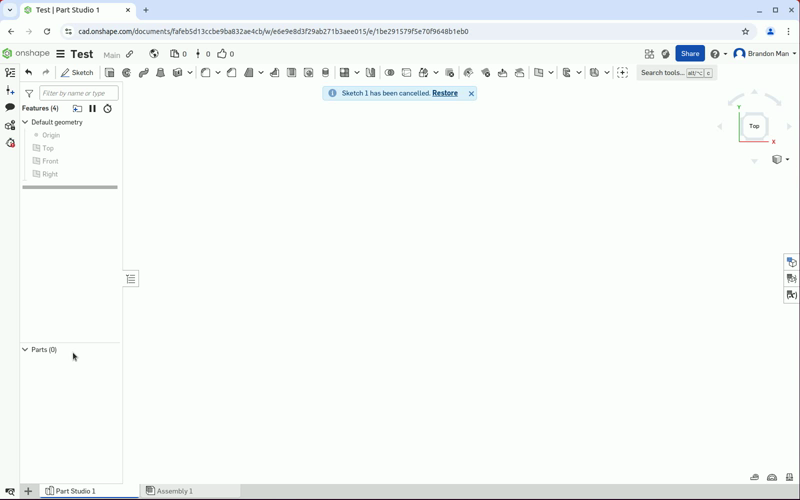
key(space)
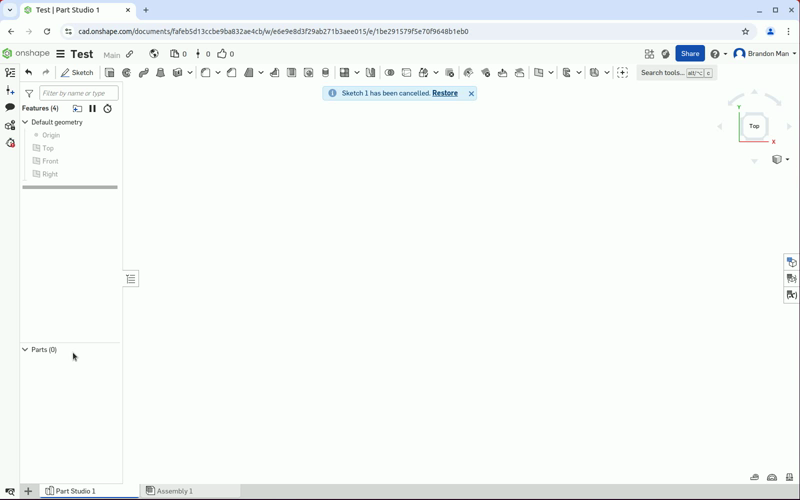
key_down(shift)
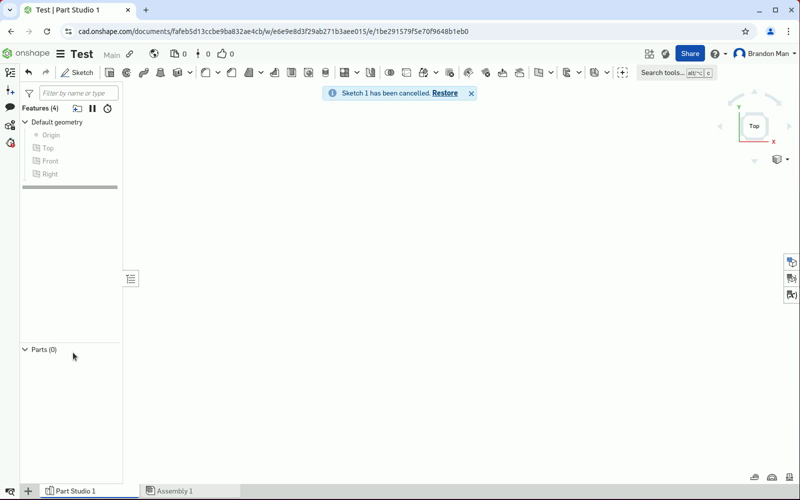
key(up)
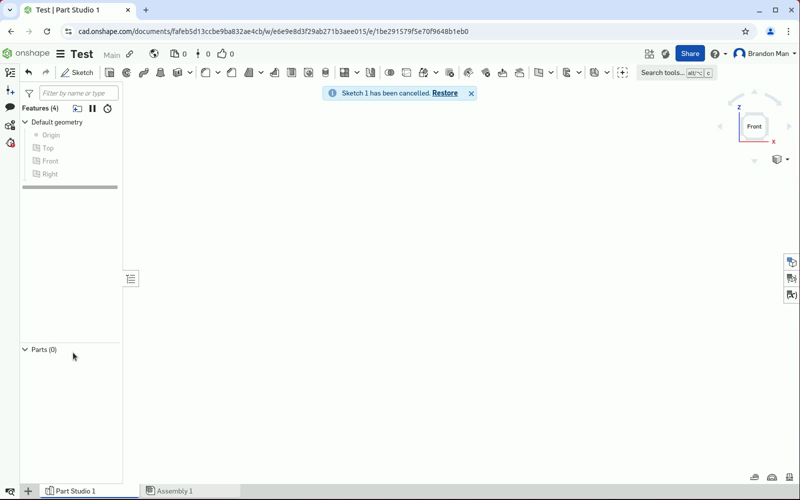
key_up(shift)
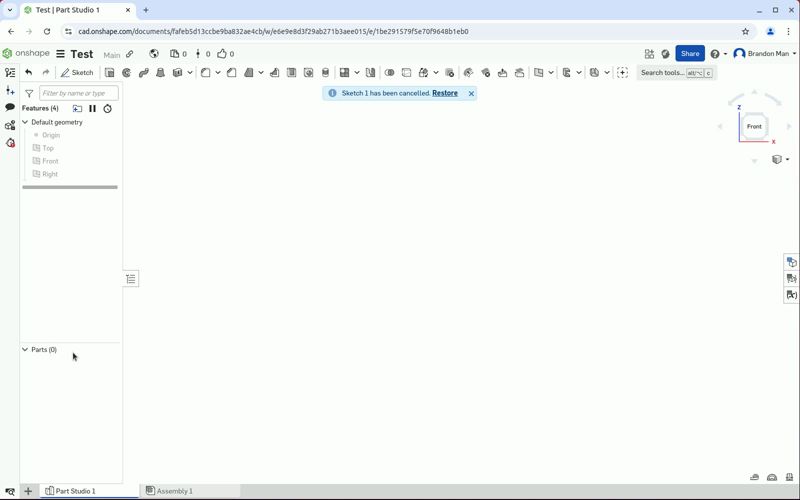
mouse_move(73, 352)
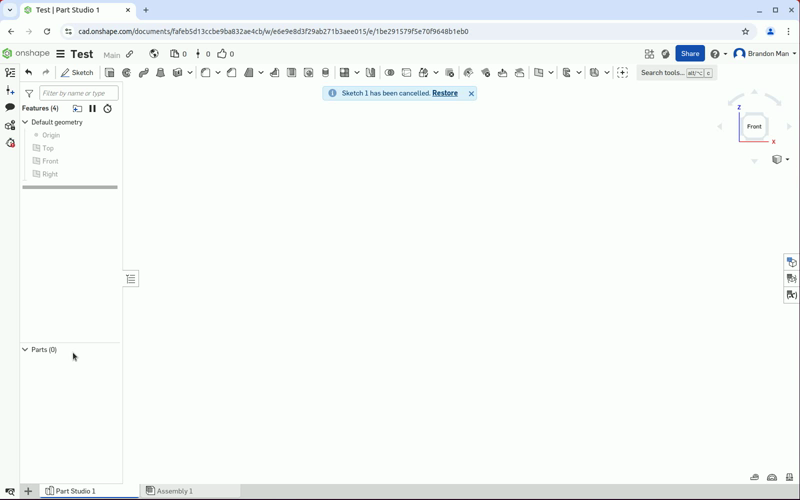
key(shift+y)
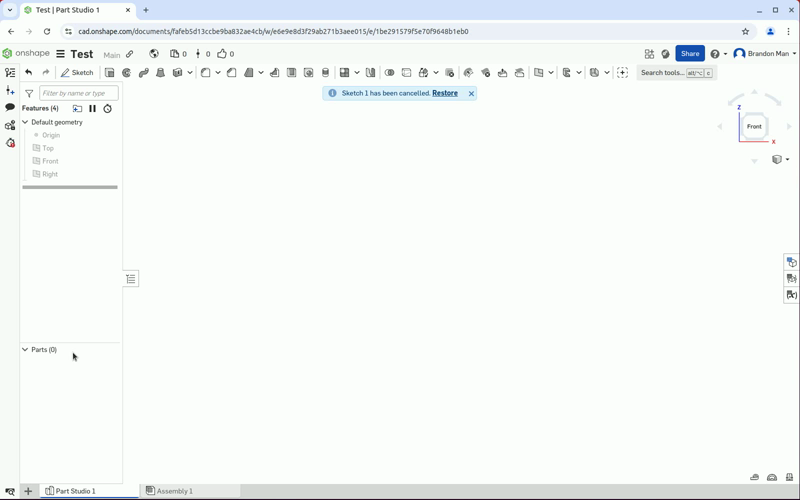
key(shift+s)
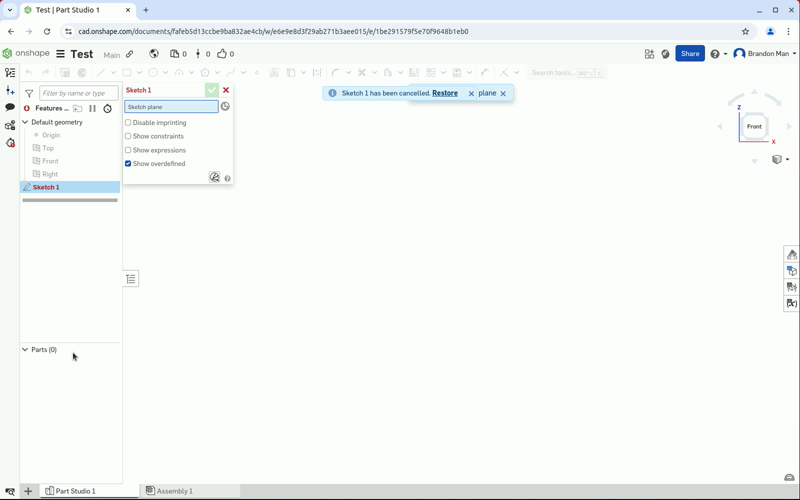
mouse_move(73, 163)
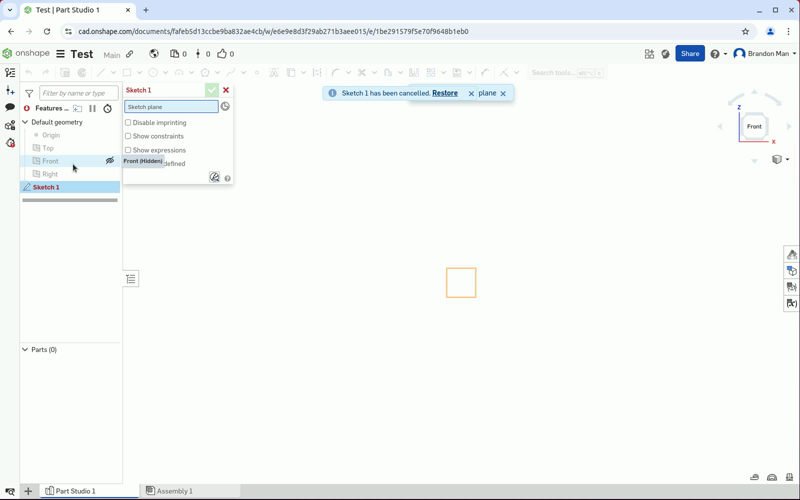
click(73, 163)
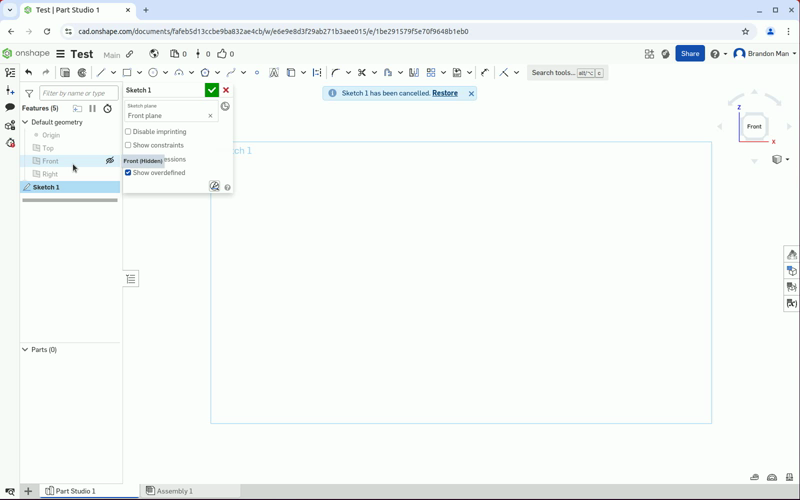
mouse_move(73, 352)
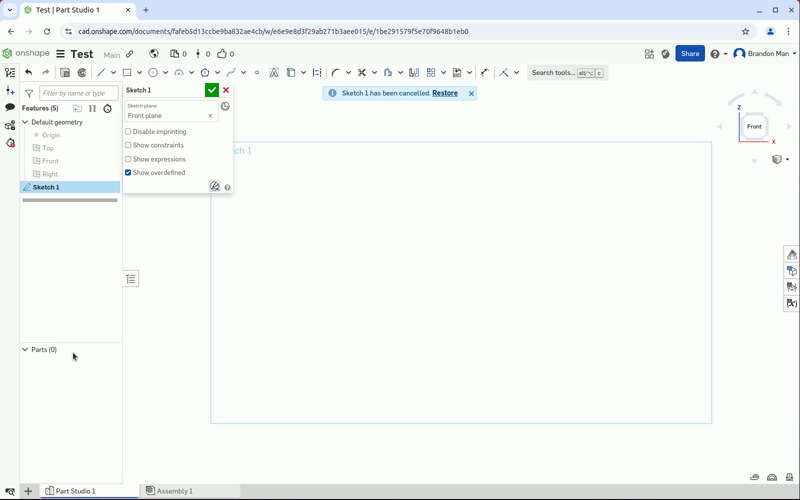
key(y)
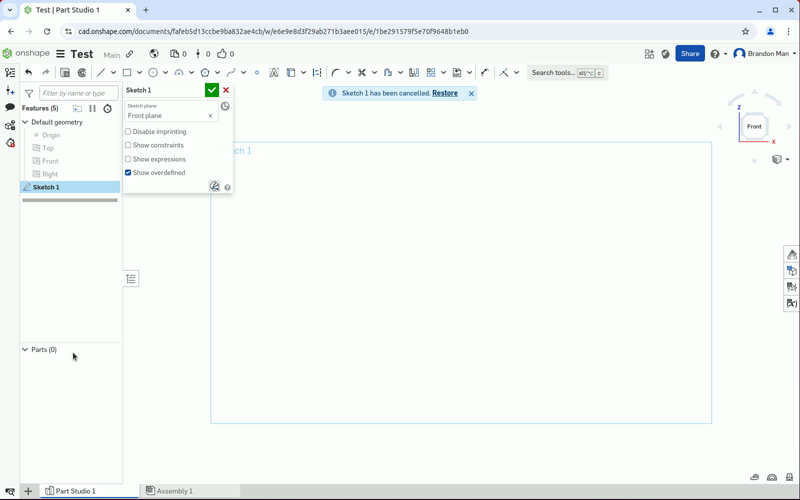
key(l)
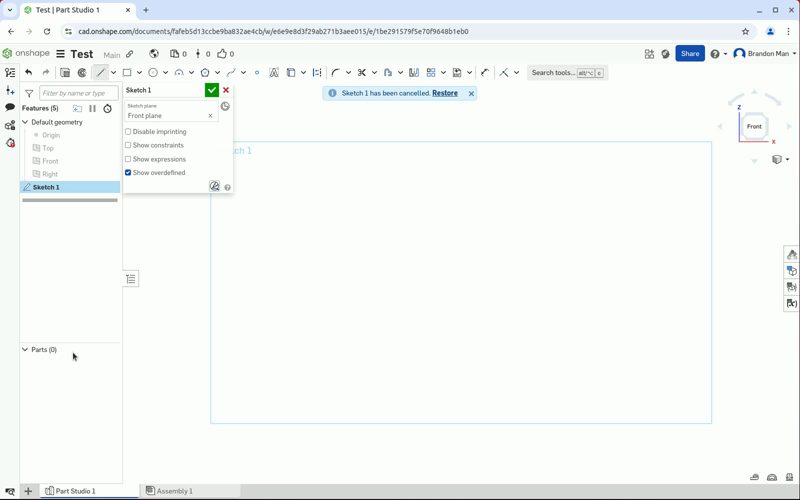
key_down(shift)
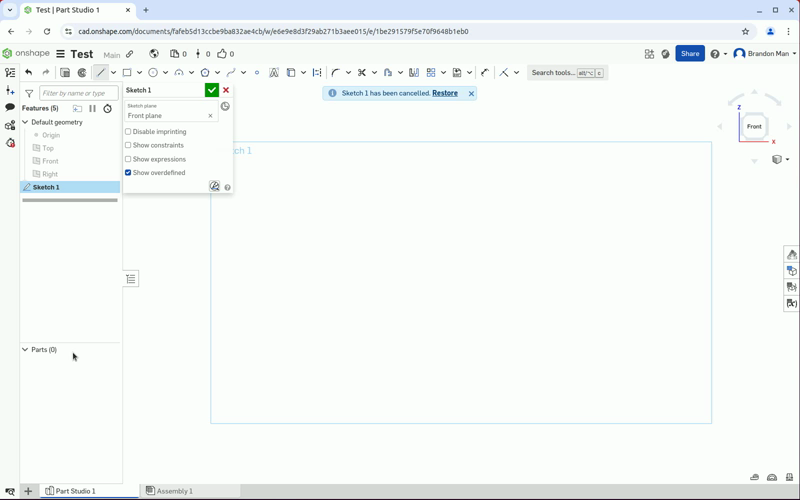
mouse_move(460, 282)
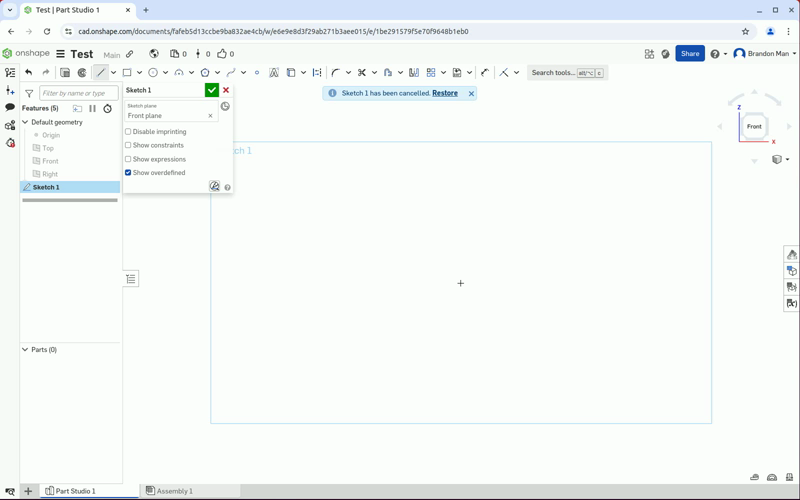
click(460, 282)
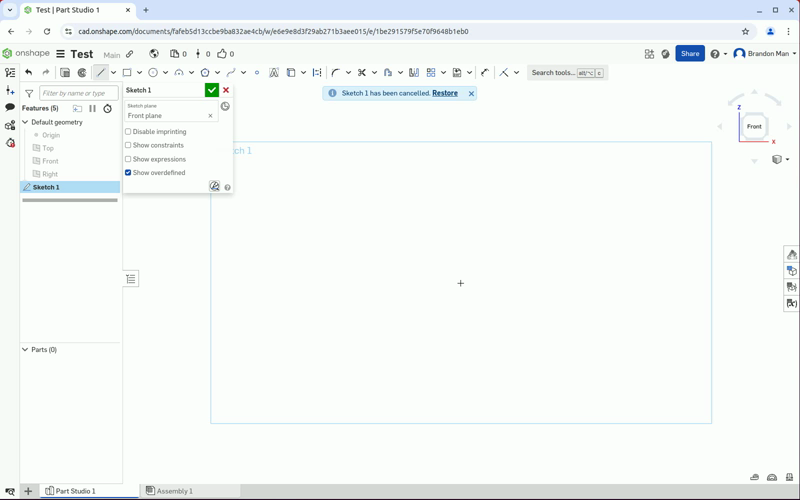
key_up(shift)
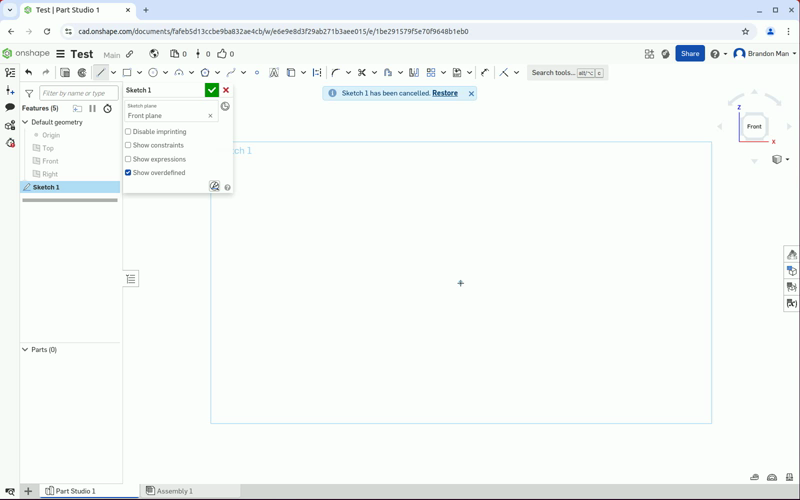
key_down(shift)
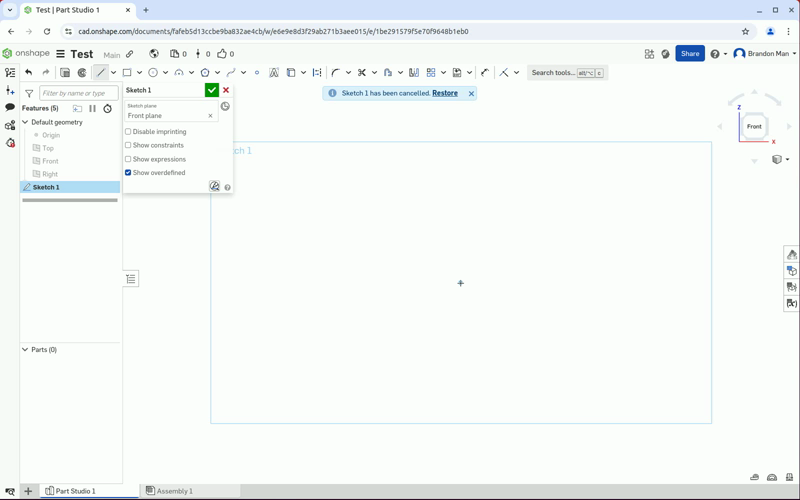
mouse_move(573, 282)
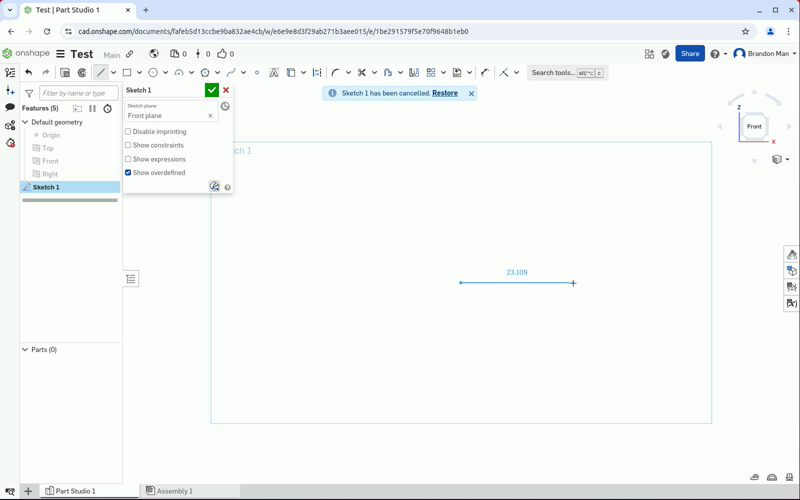
click(573, 282)
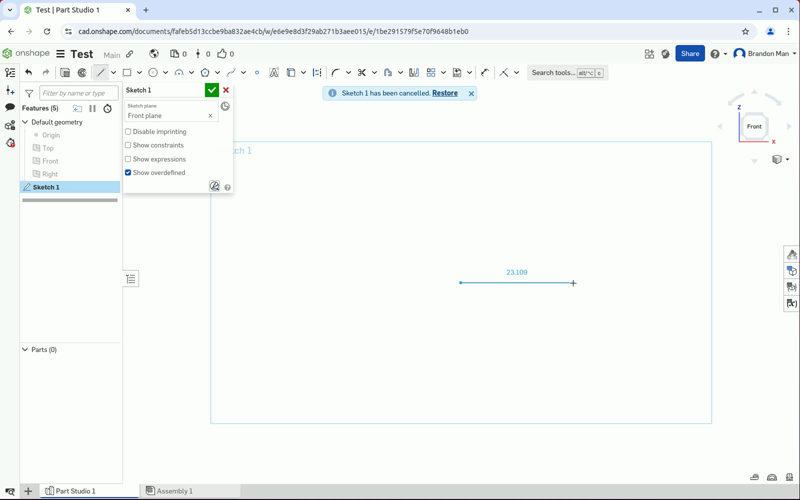
key_up(shift)
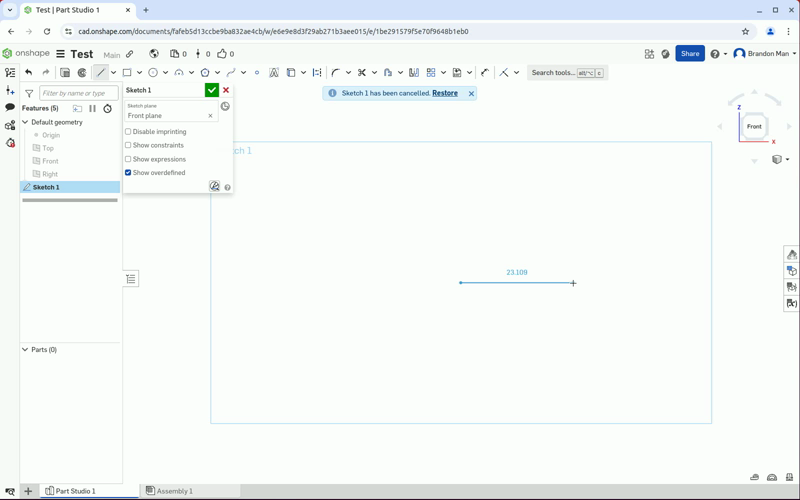
key_down(shift)
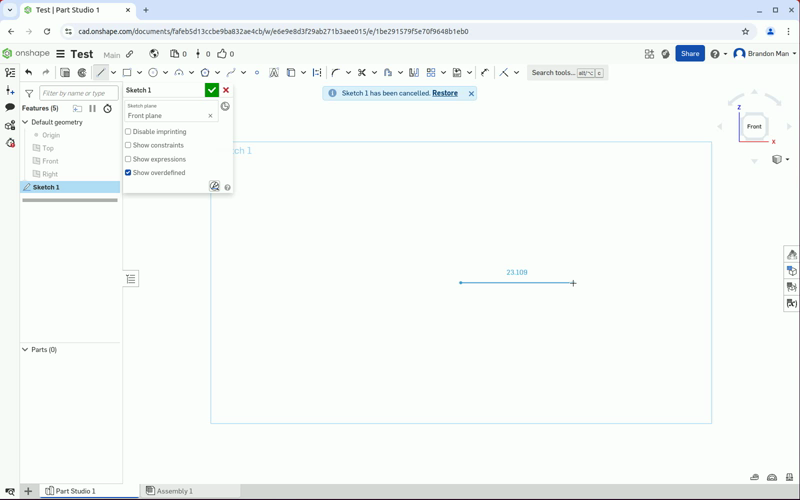
mouse_move(573, 170)
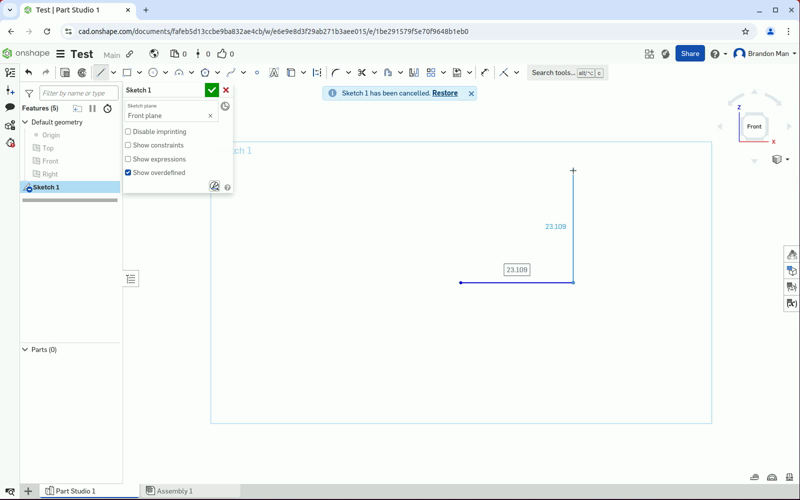
click(573, 170)
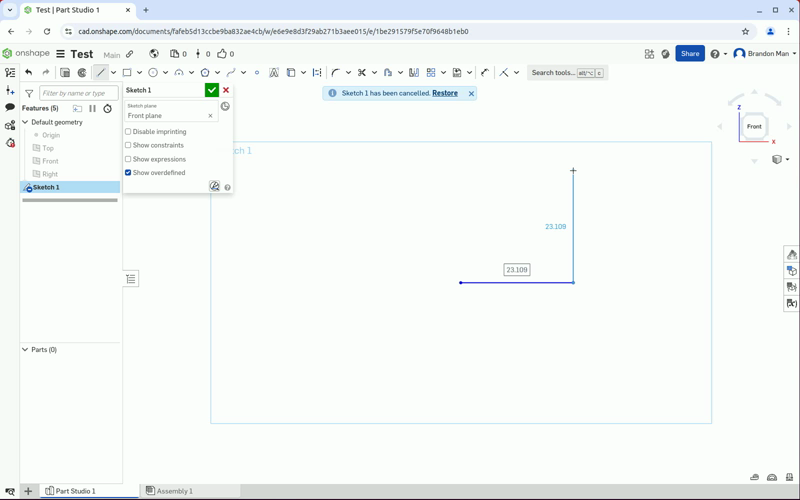
key_up(shift)
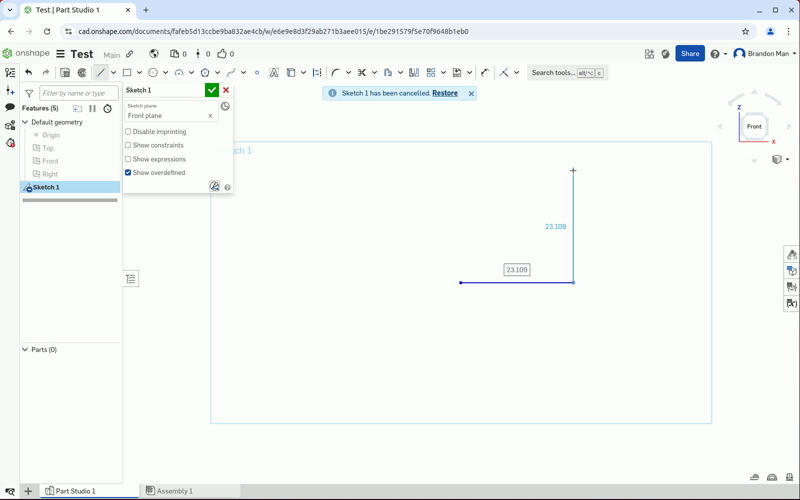
key_down(shift)
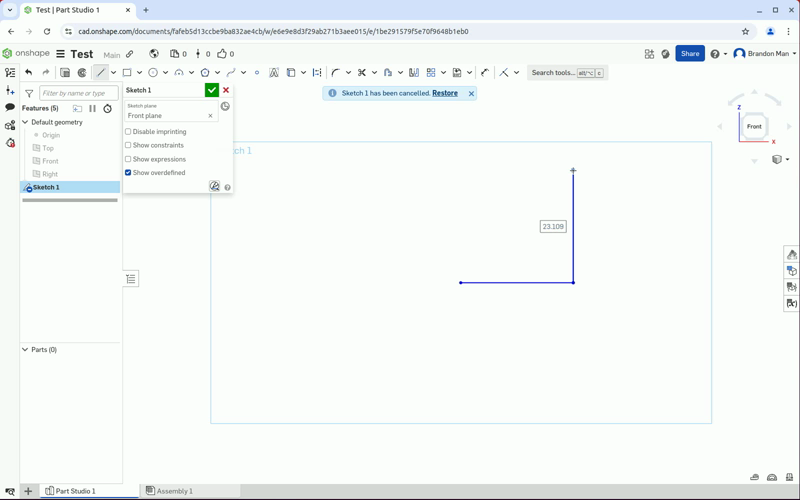
mouse_move(460, 170)
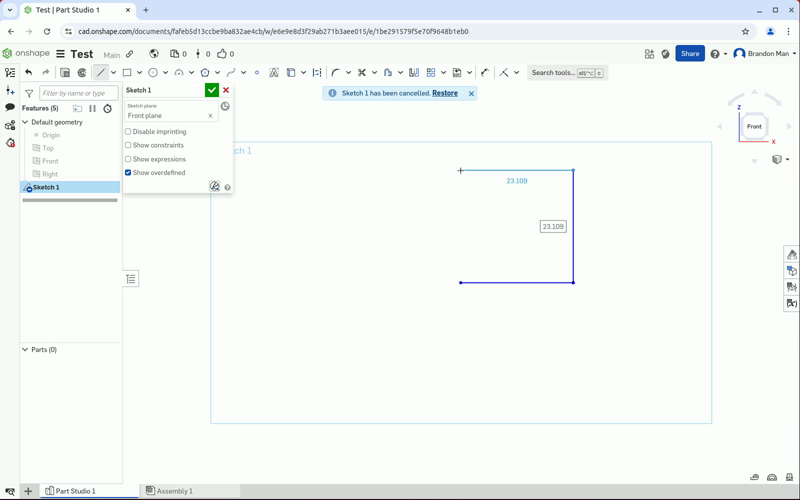
click(460, 170)
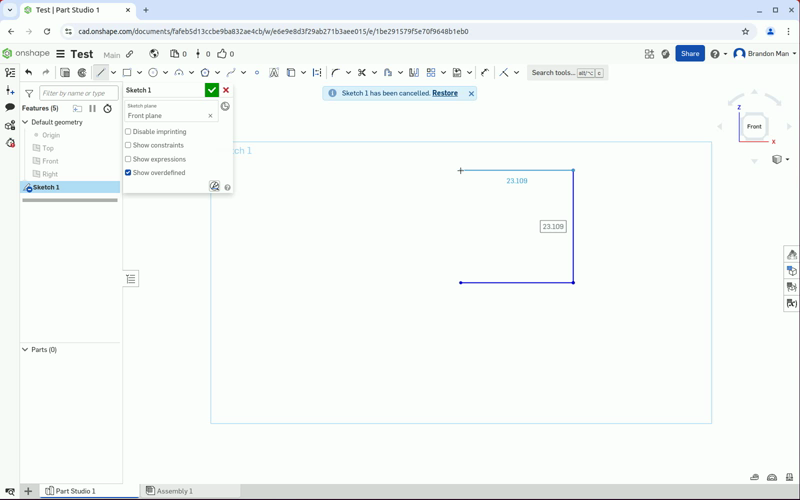
key_up(shift)
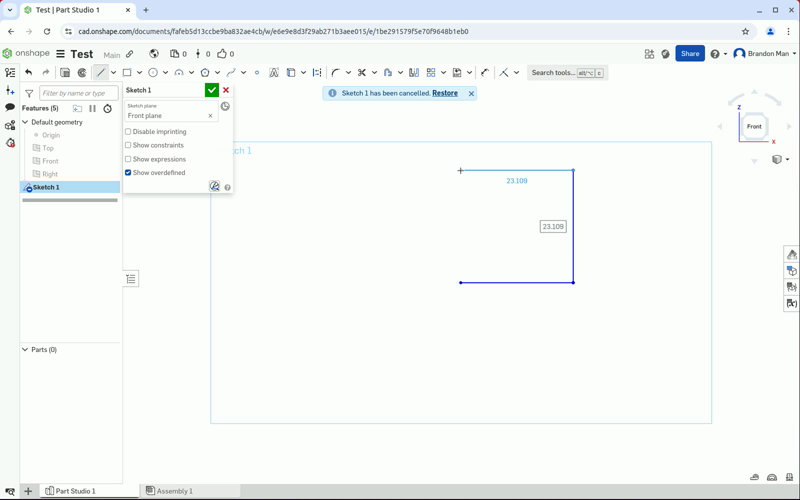
key_down(shift)
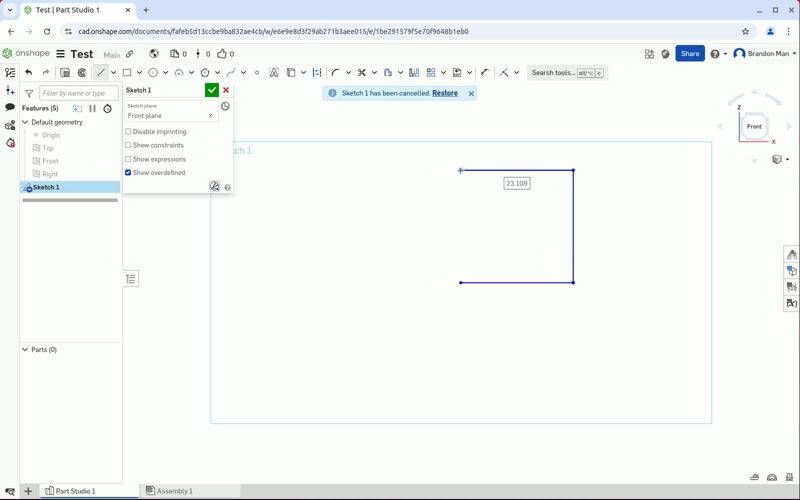
mouse_move(460, 282)
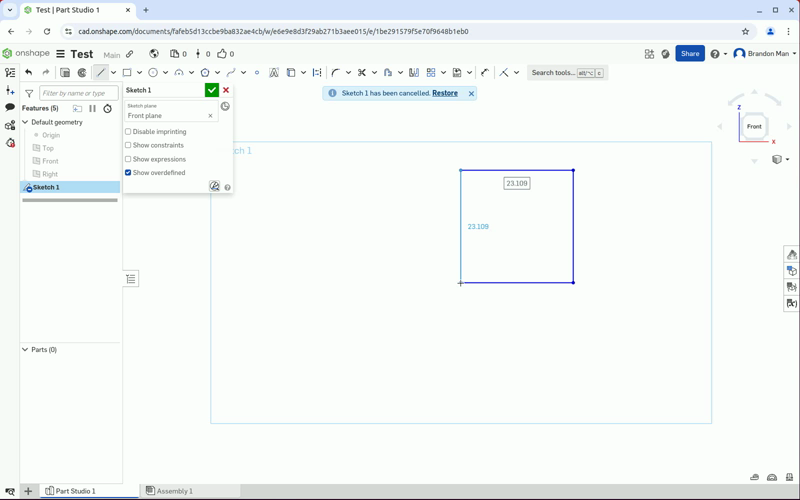
key_up(shift)
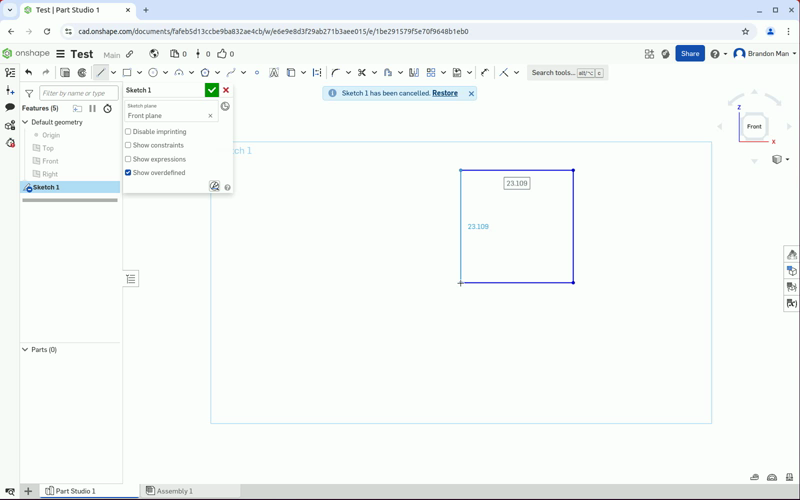
click(460, 282)
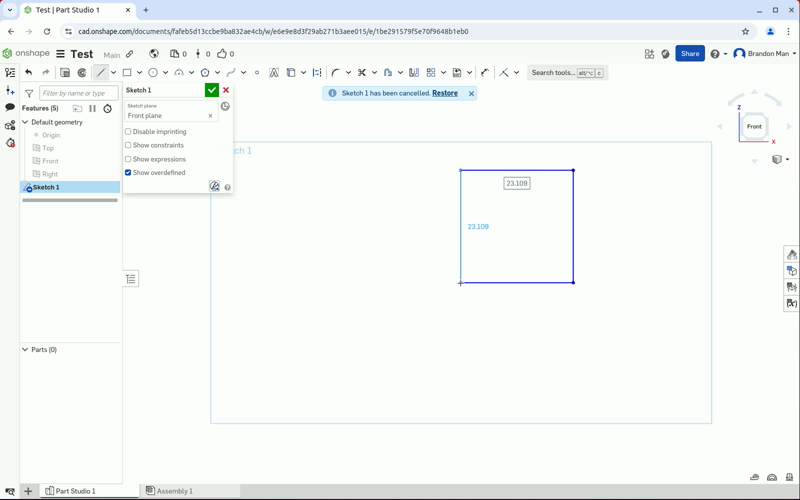
key(esc)
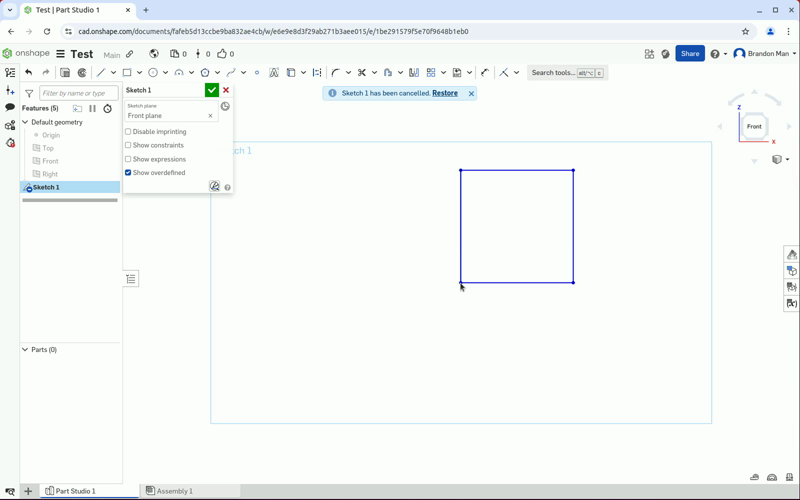
mouse_move(523, 189)
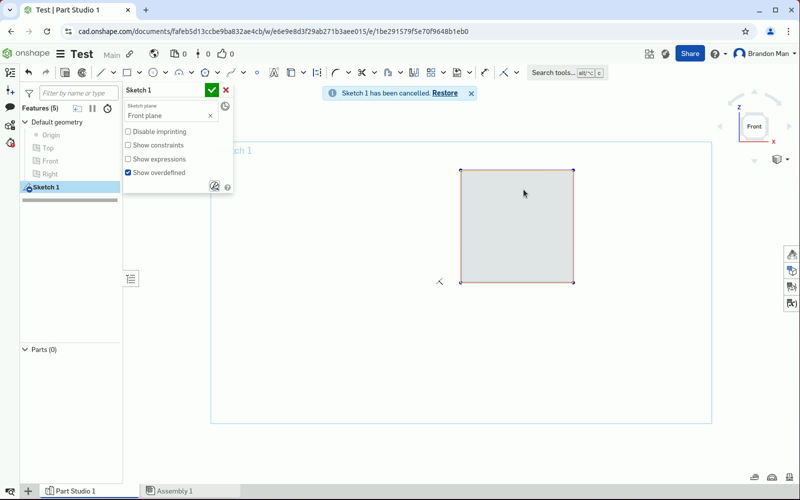
click(523, 189)
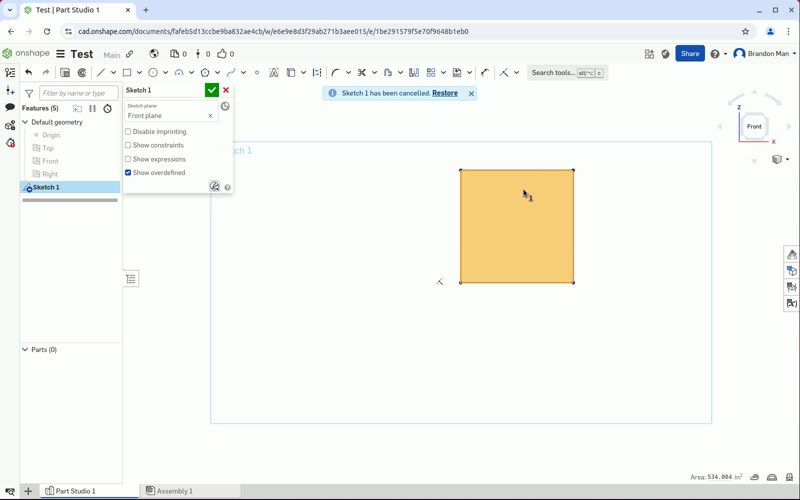
mouse_move(73, 352)
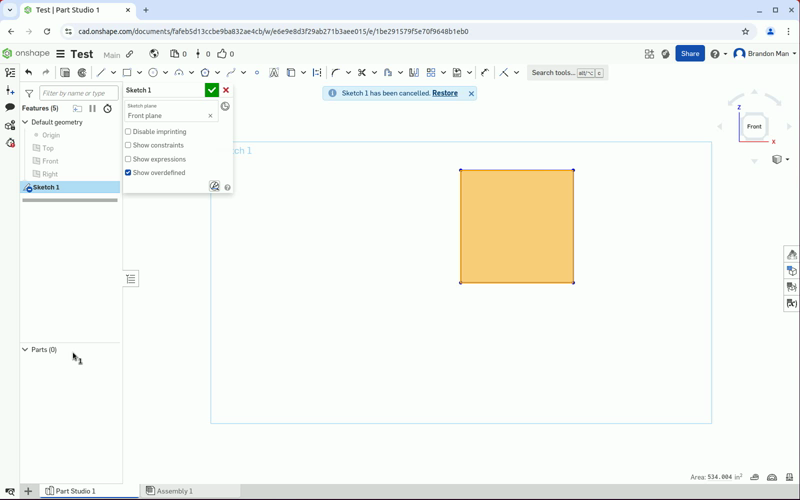
key(shift+y)
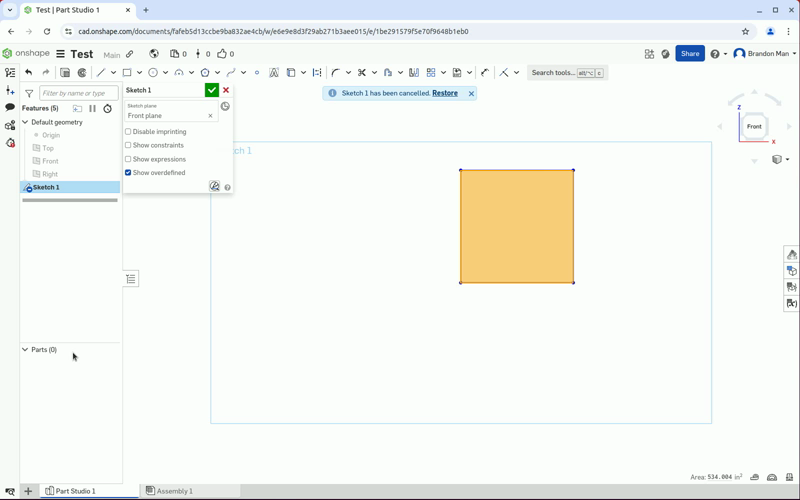
key(shift+e)
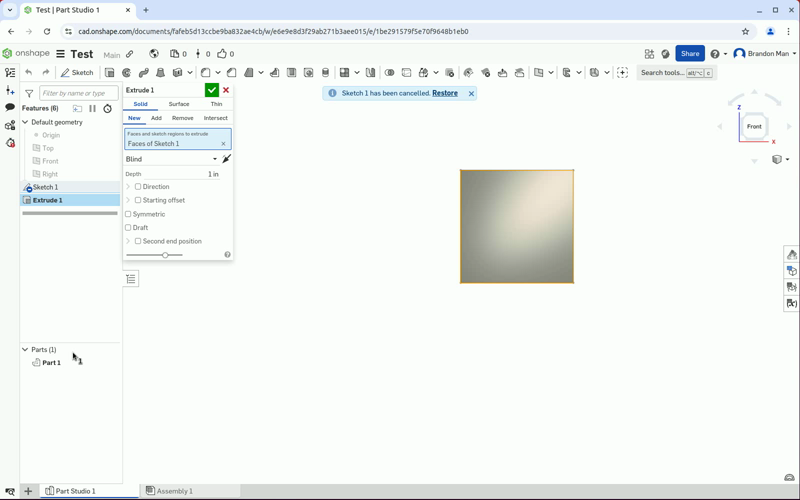
mouse_move(143, 106)
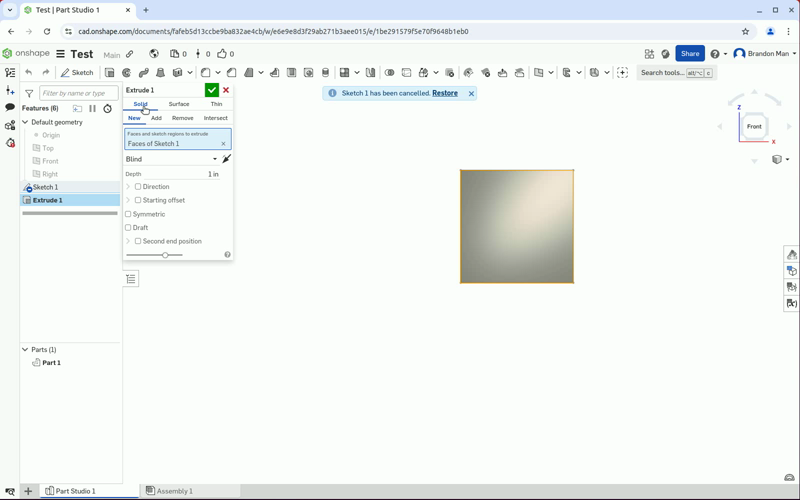
click(143, 106)
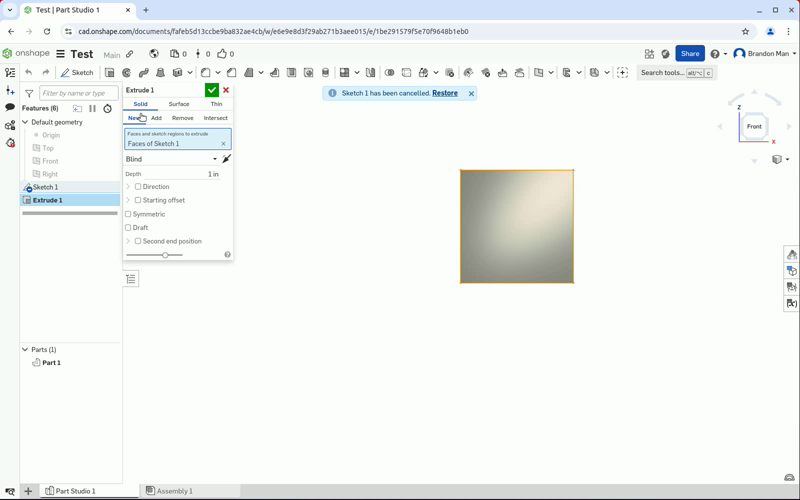
mouse_move(137, 120)
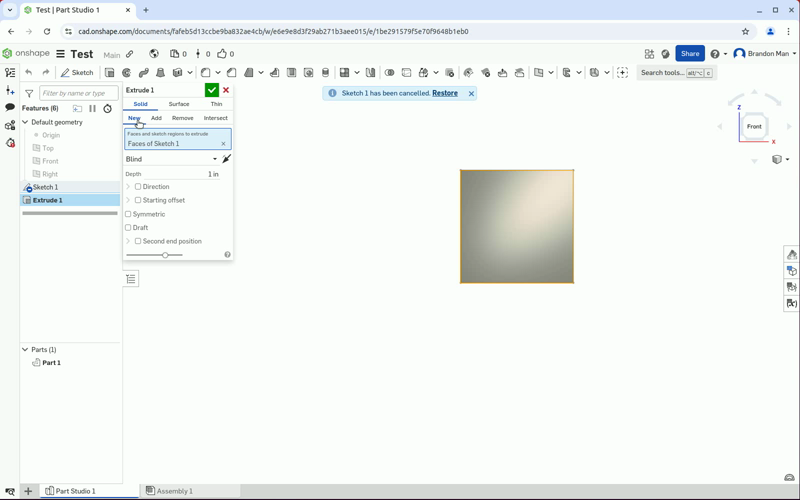
click(137, 120)
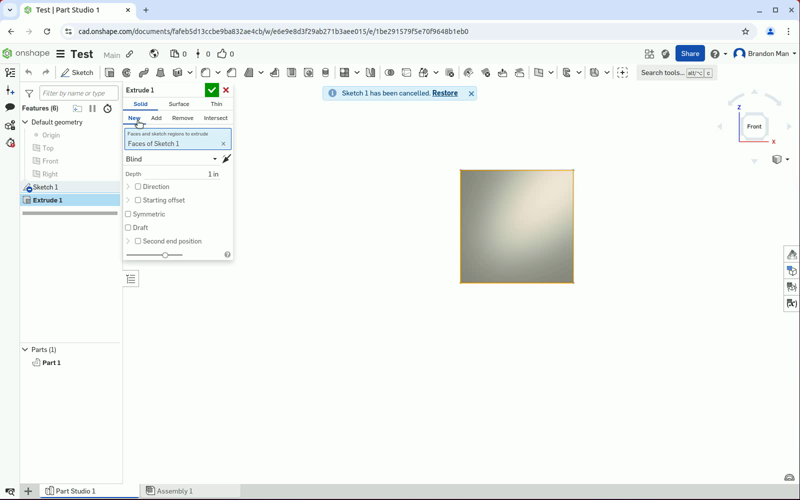
key(tab, 4)
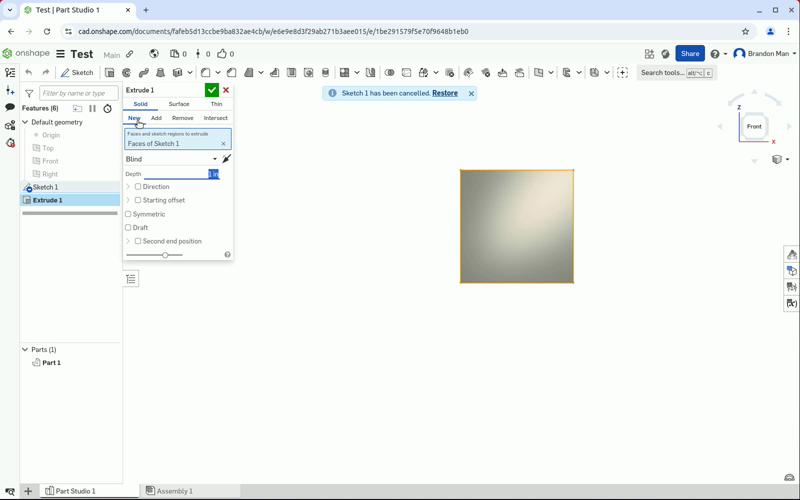
text(5.777)
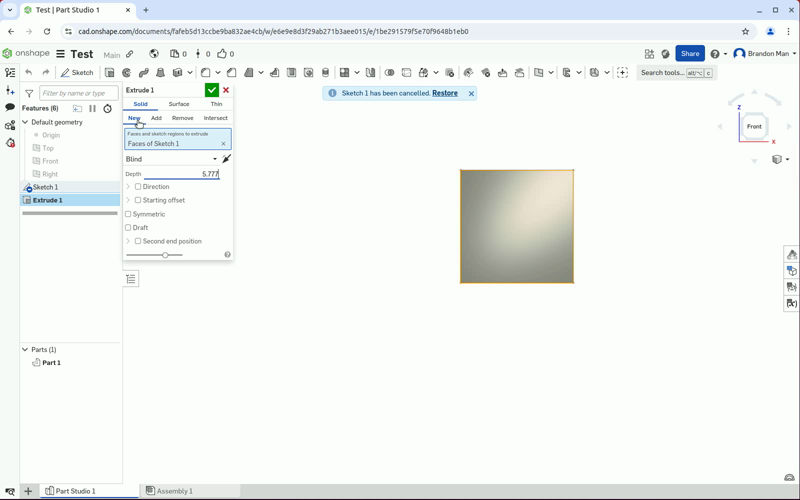
key(enter)
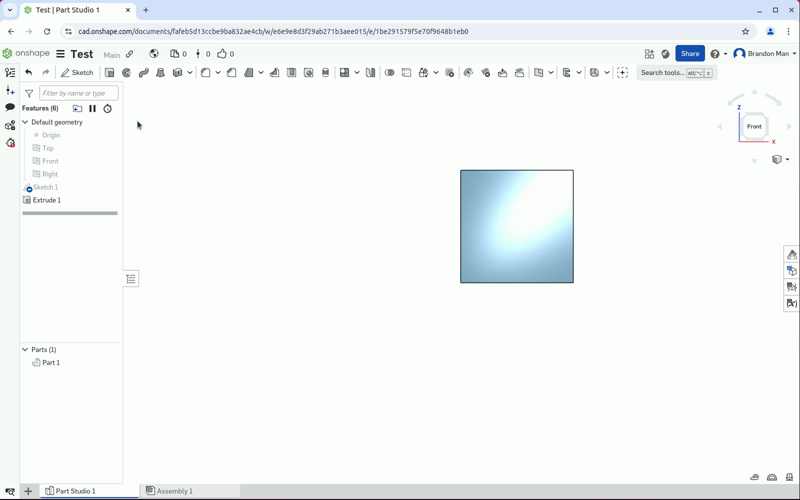
key(shift+h)
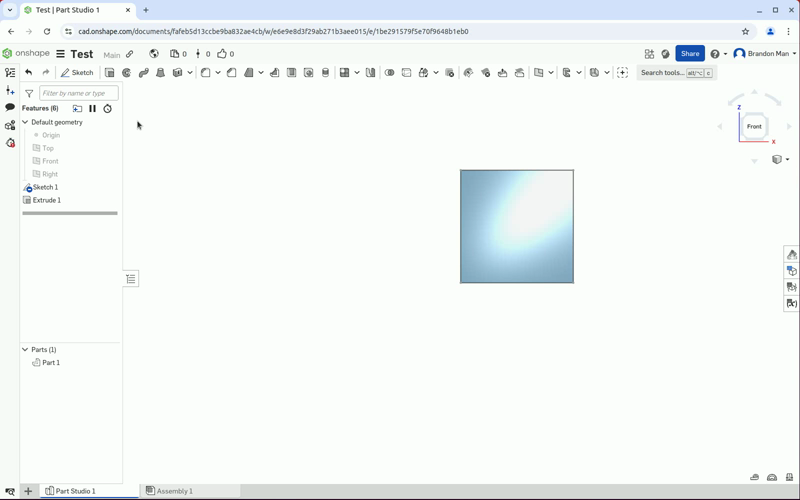
key(shift+h)
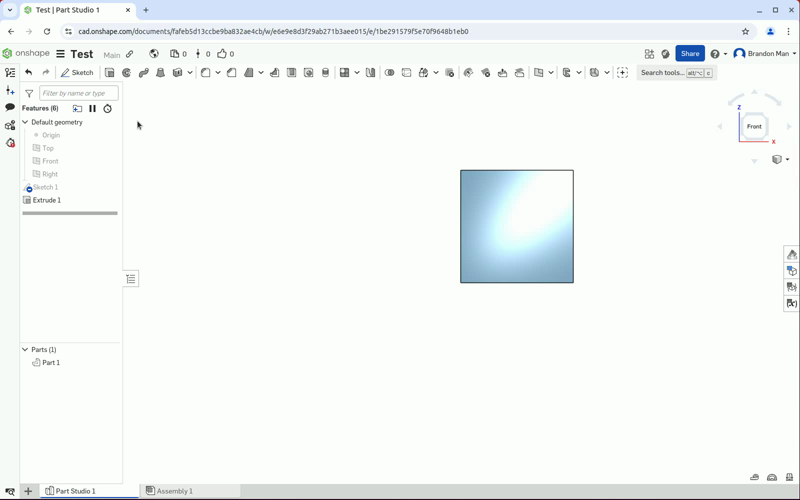
mouse_move(73, 189)
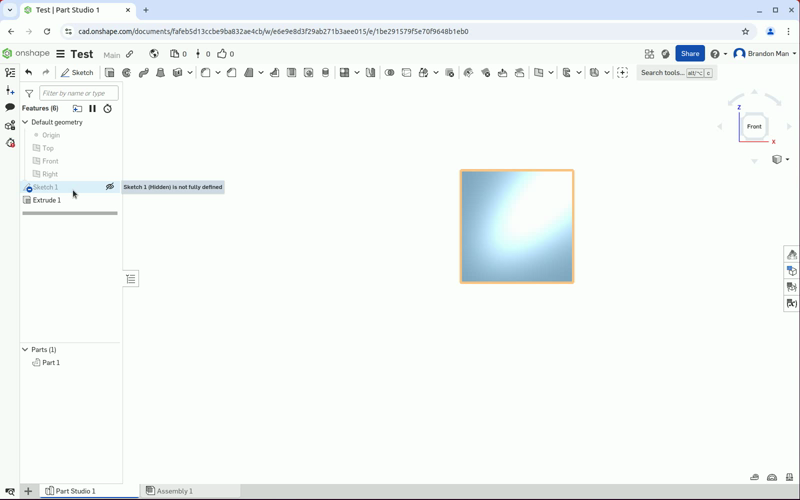
click(73, 189)
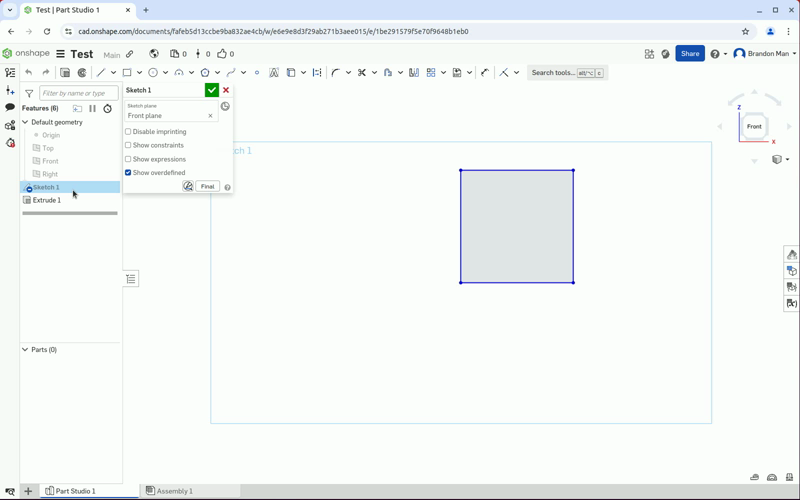
mouse_move(229, 92)
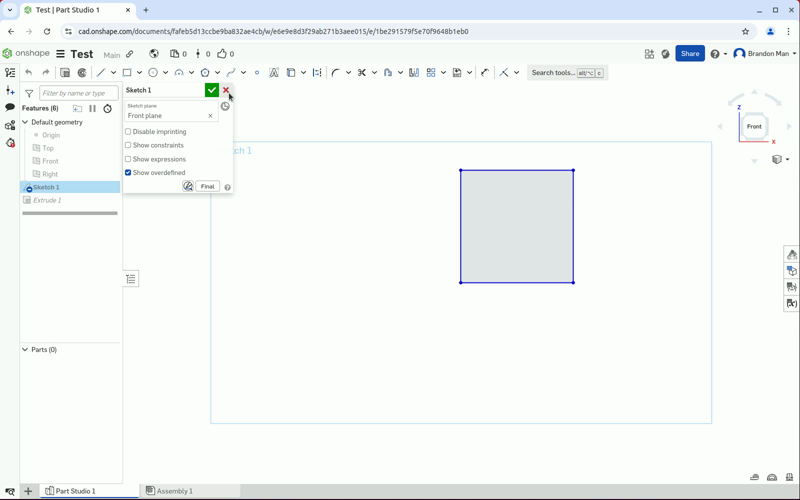
click(229, 92)
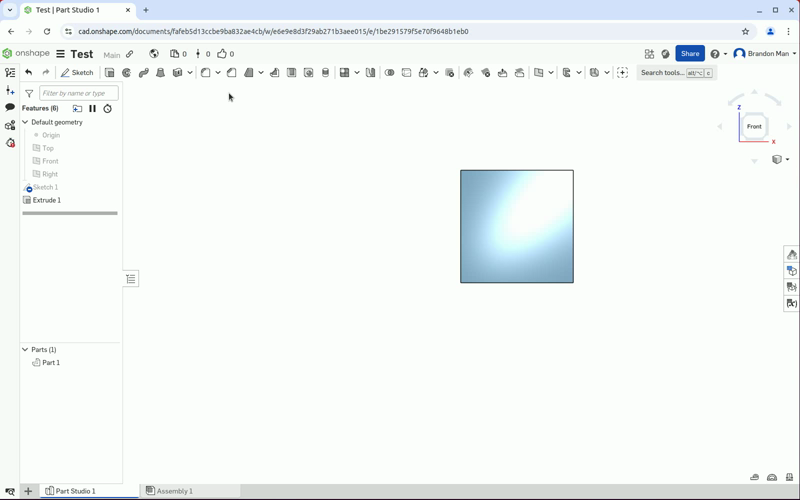
mouse_move(541, 75)
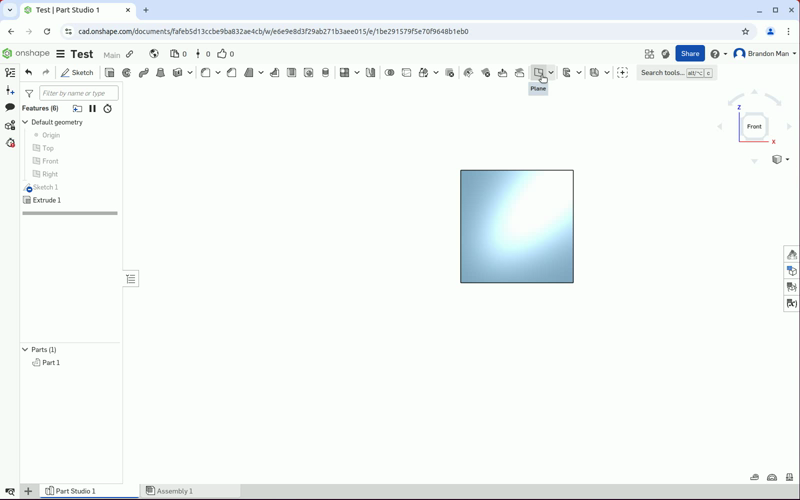
click(541, 75)
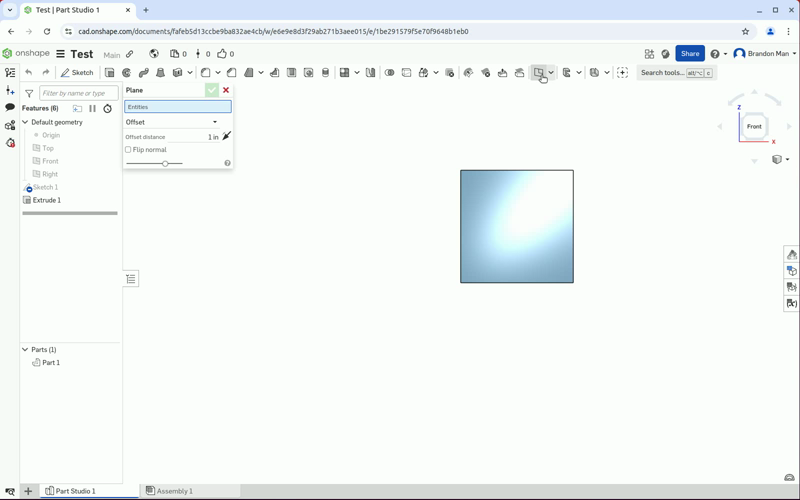
mouse_move(73, 163)
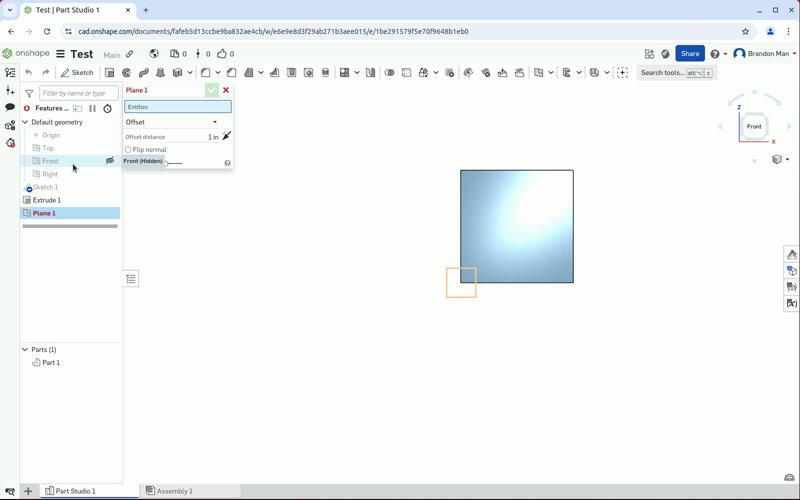
click(73, 163)
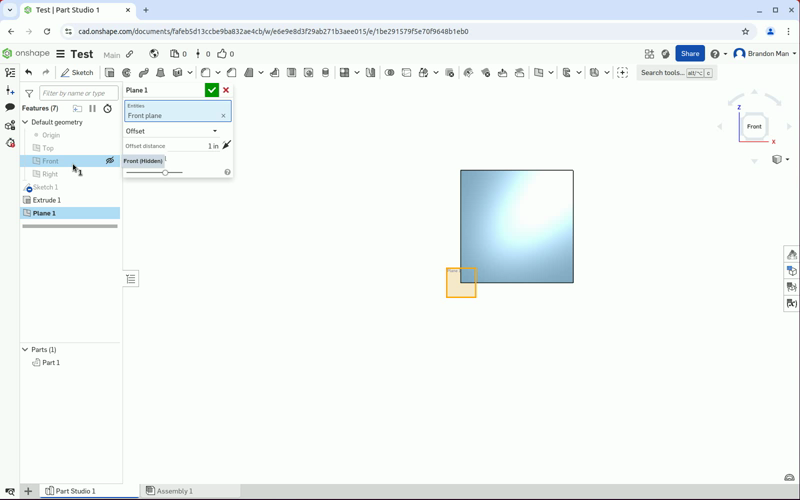
key(tab, 2)
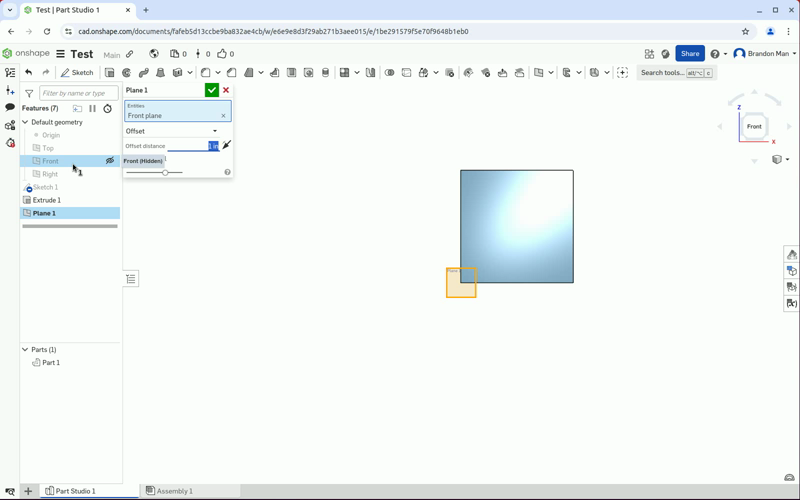
text(5.792)
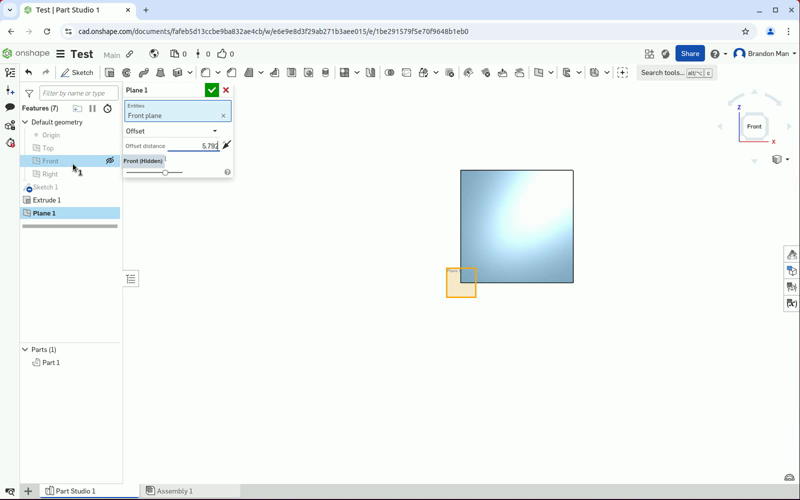
key(enter, 2)
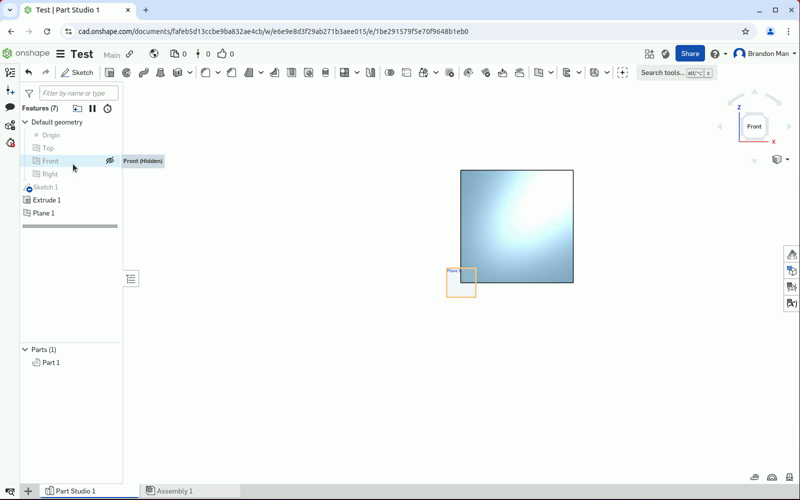
key(shift+s)
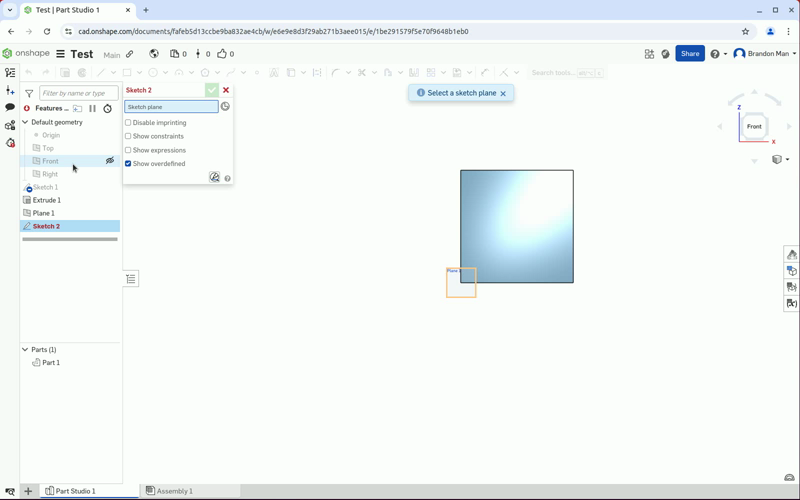
mouse_move(73, 215)
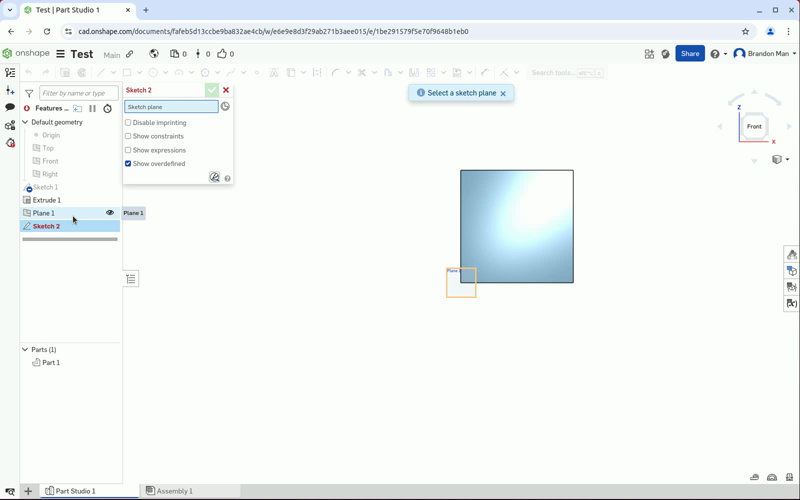
click(73, 215)
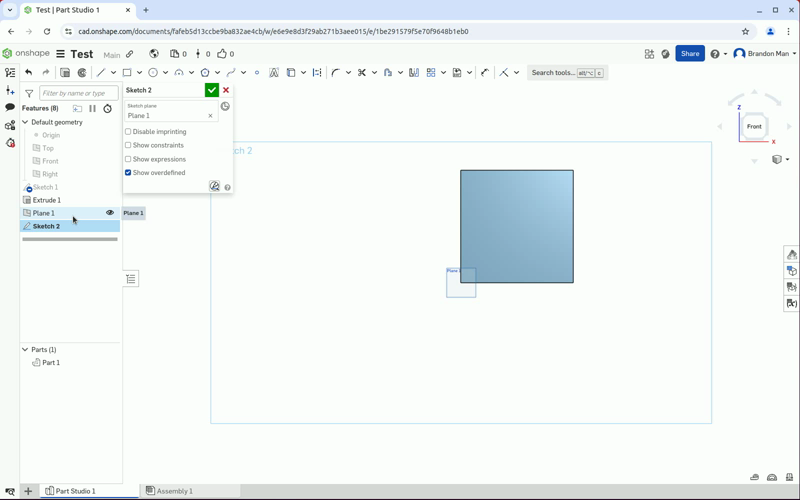
mouse_move(73, 352)
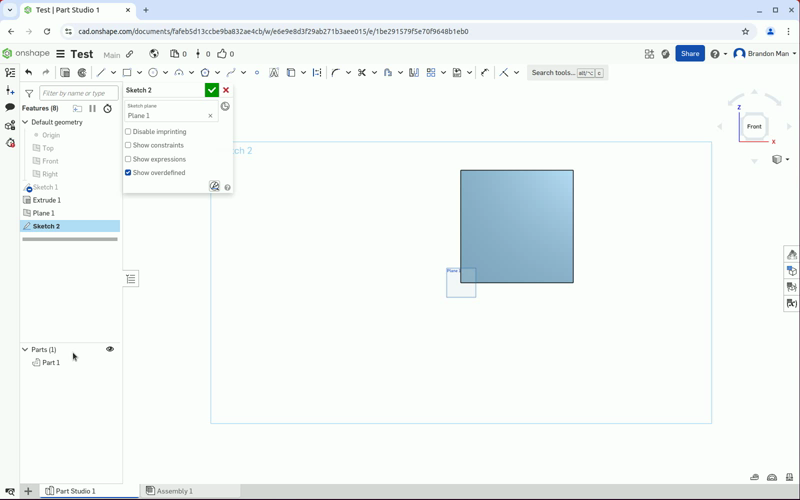
key(y)
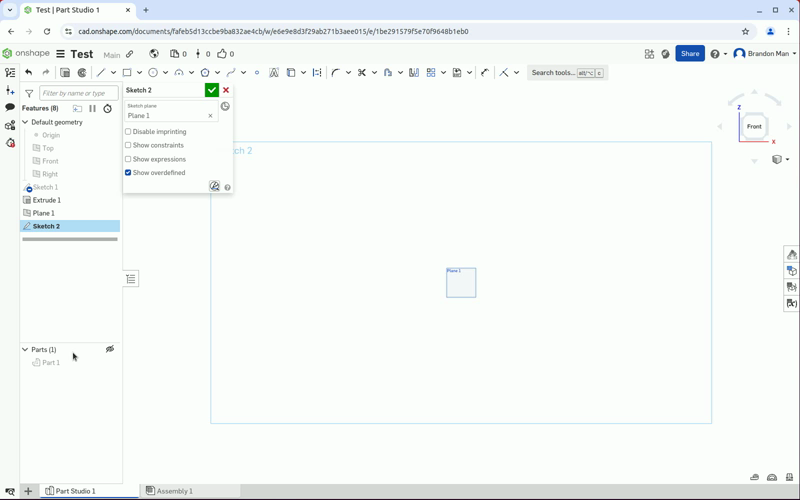
key(c)
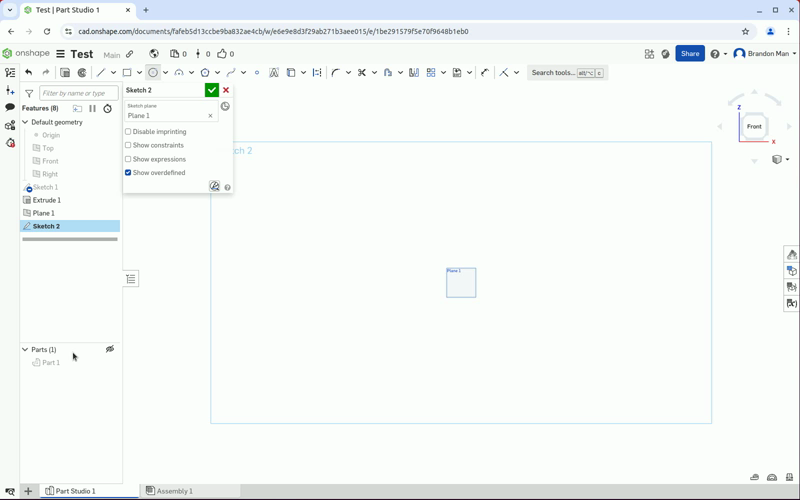
key_down(shift)
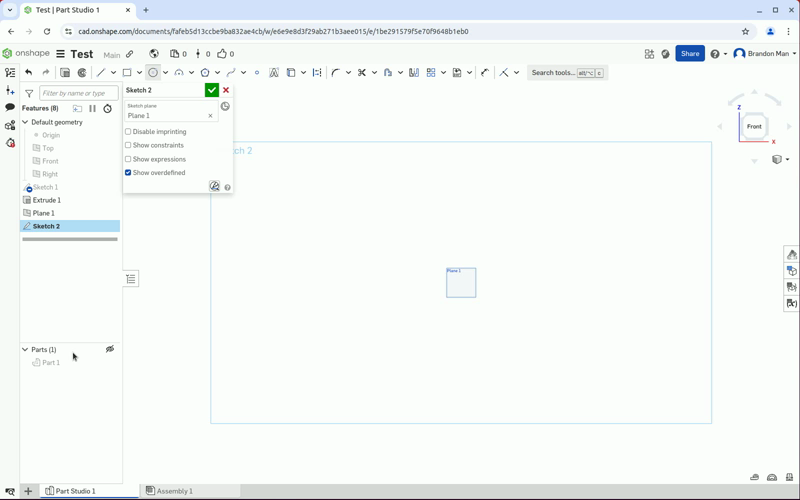
mouse_move(518, 226)
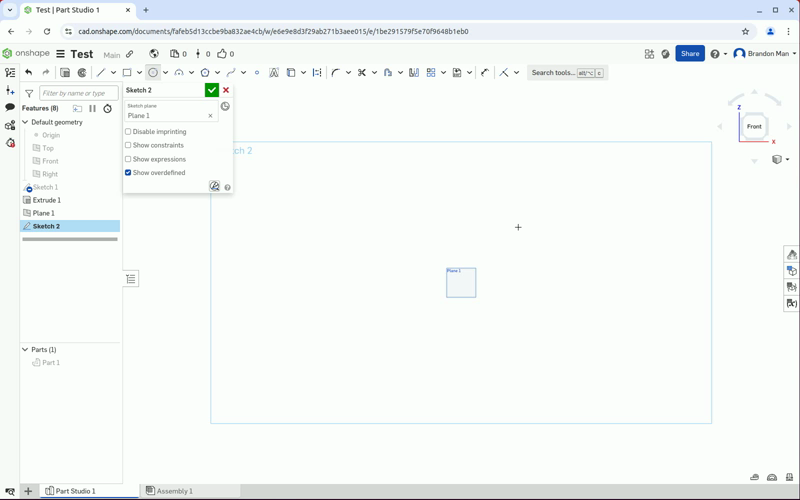
click(518, 226)
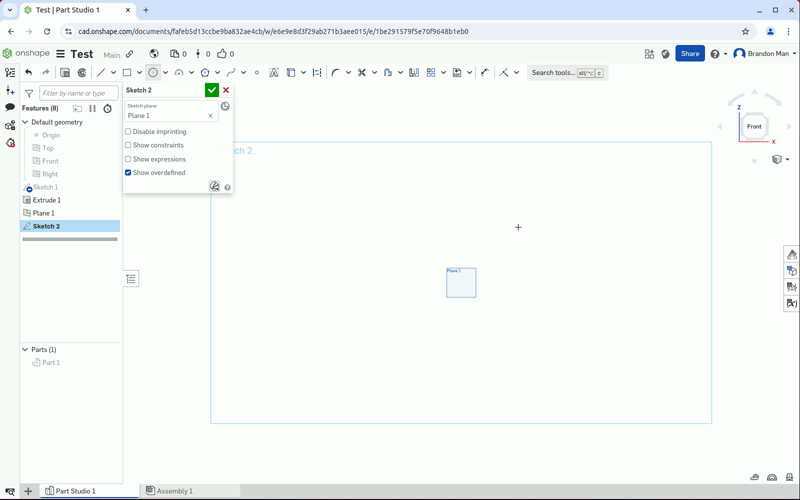
key_up(shift)
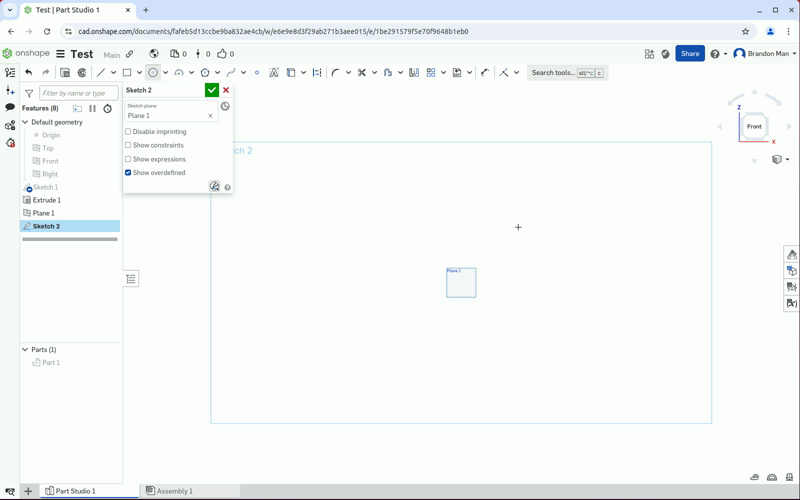
mouse_move(536, 226)
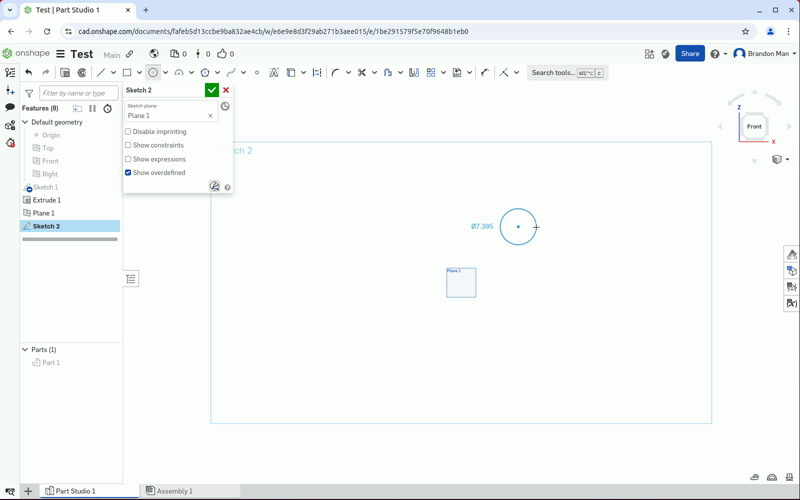
click(536, 226)
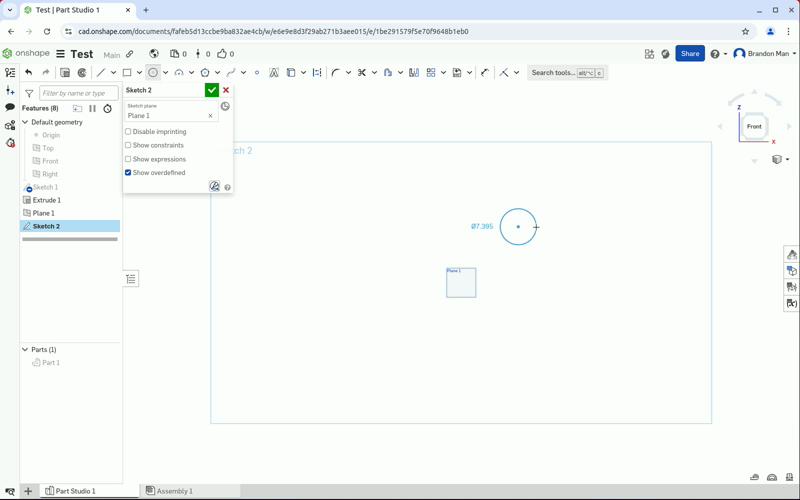
key(esc)
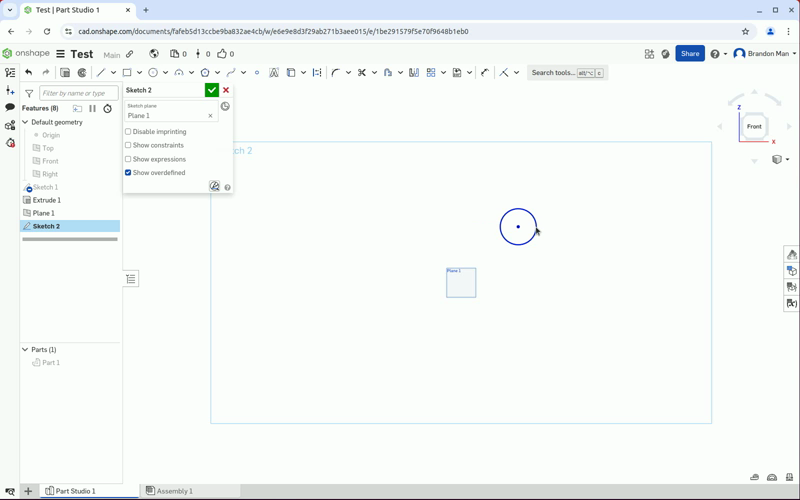
mouse_move(524, 214)
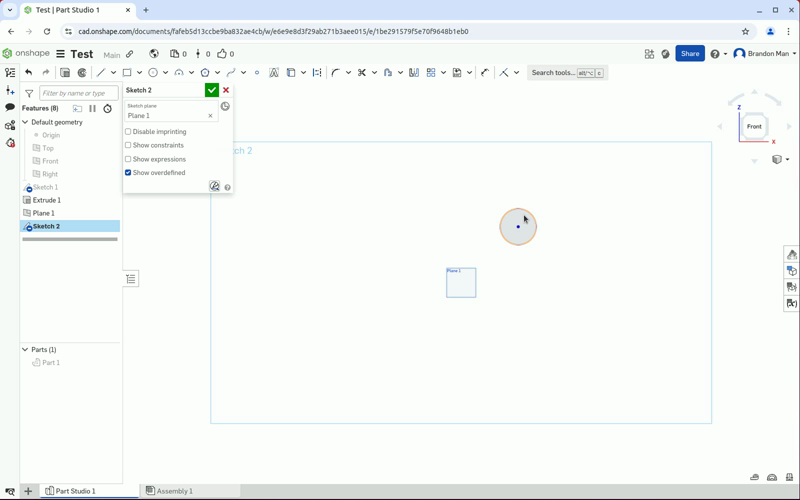
scroll(6)
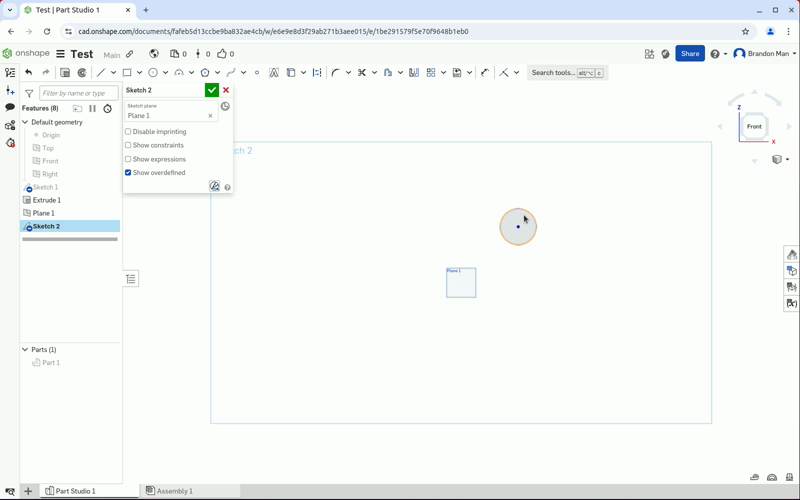
scroll(6)
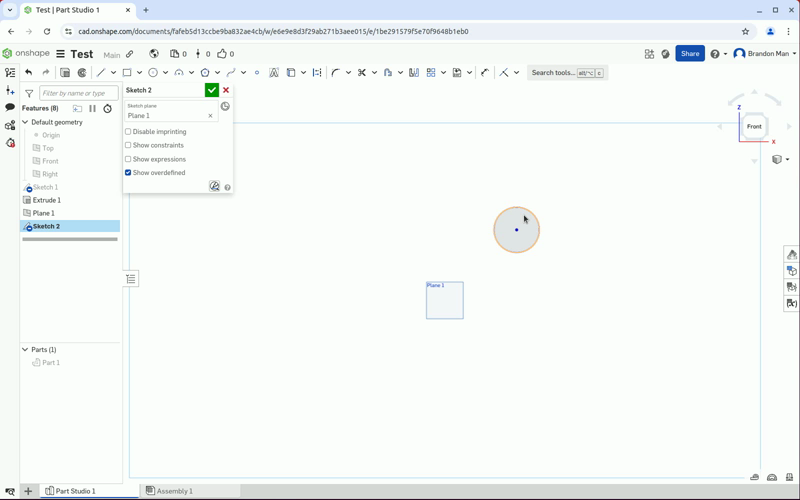
scroll(6)
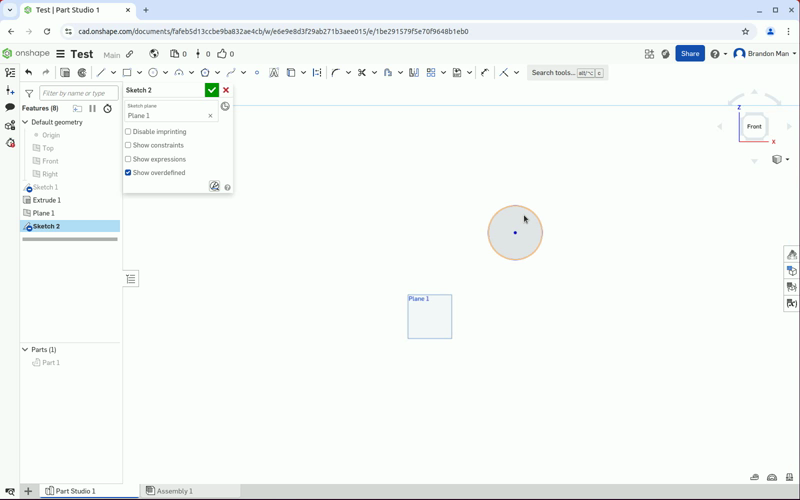
scroll(6)
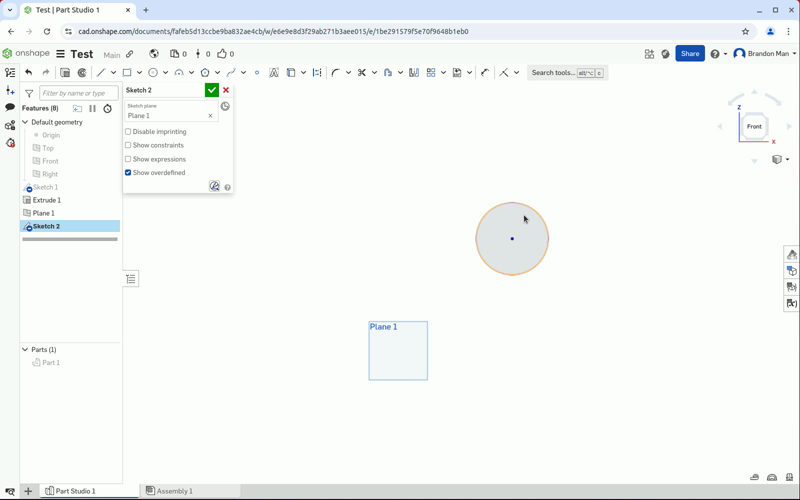
scroll(6)
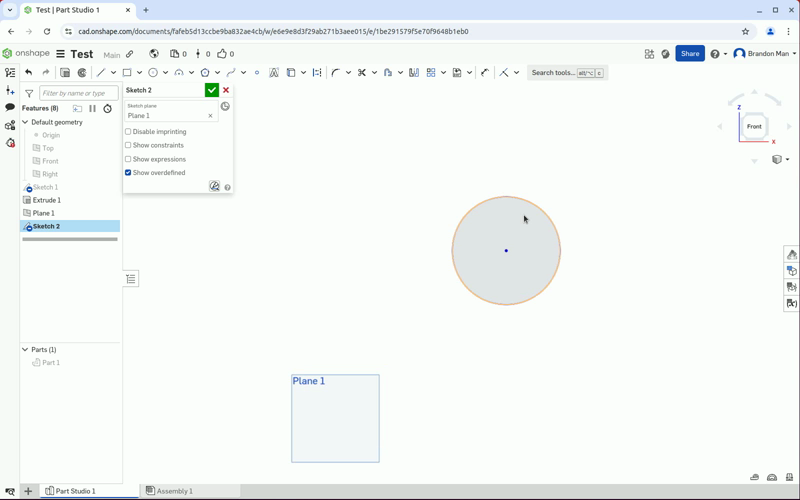
scroll(6)
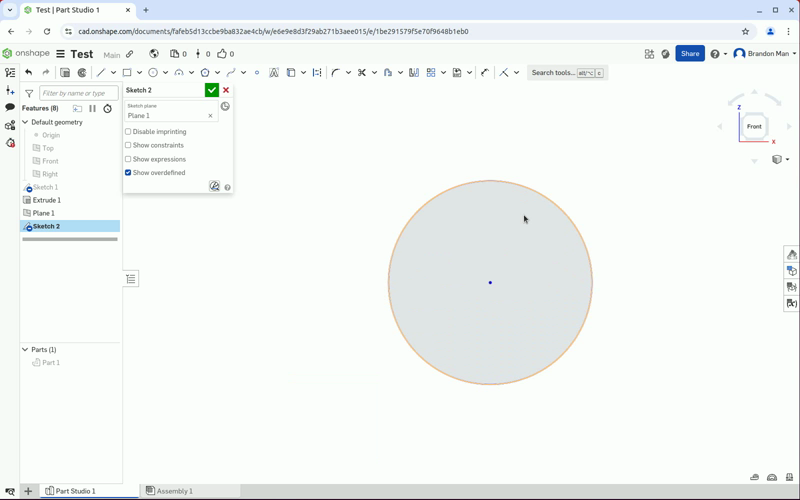
scroll(6)
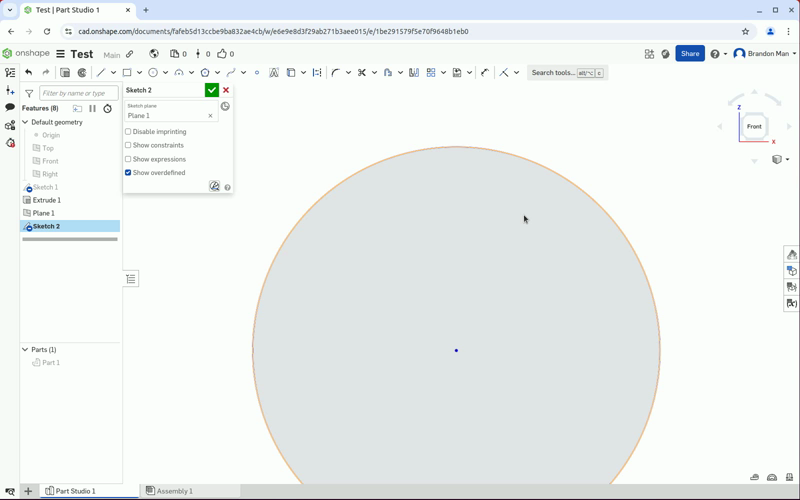
click(524, 214)
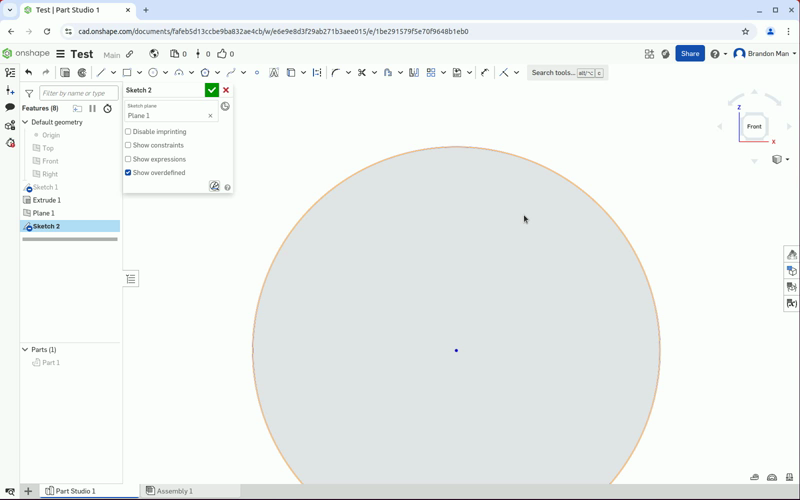
scroll(-6)
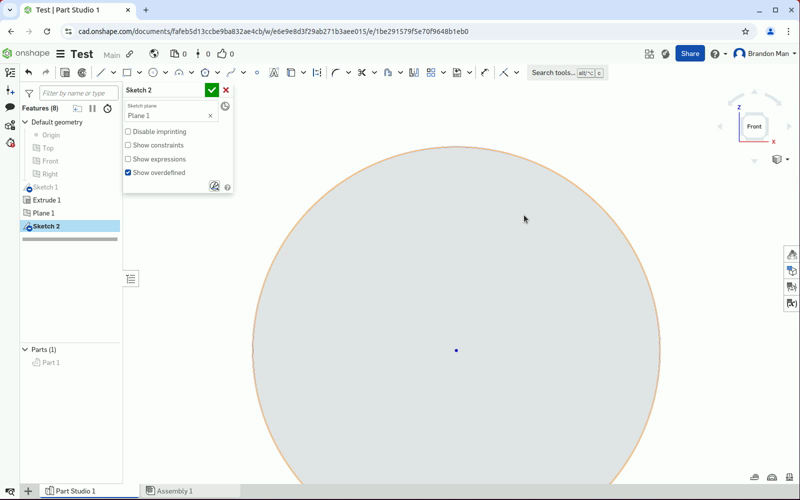
scroll(-6)
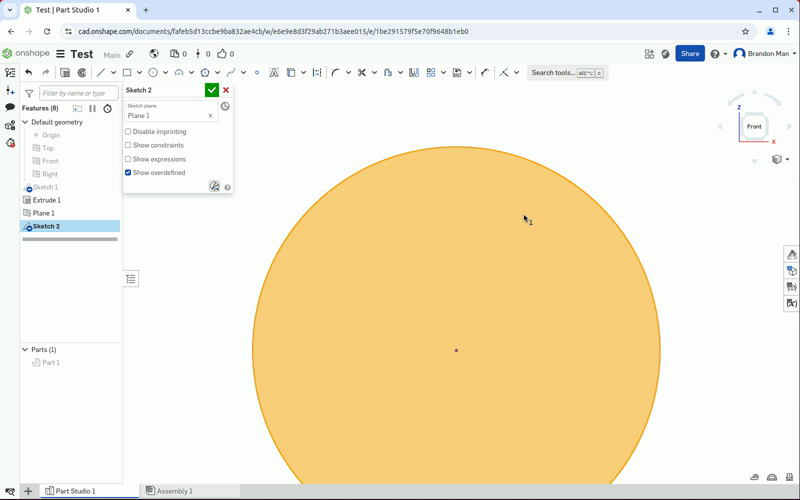
scroll(-6)
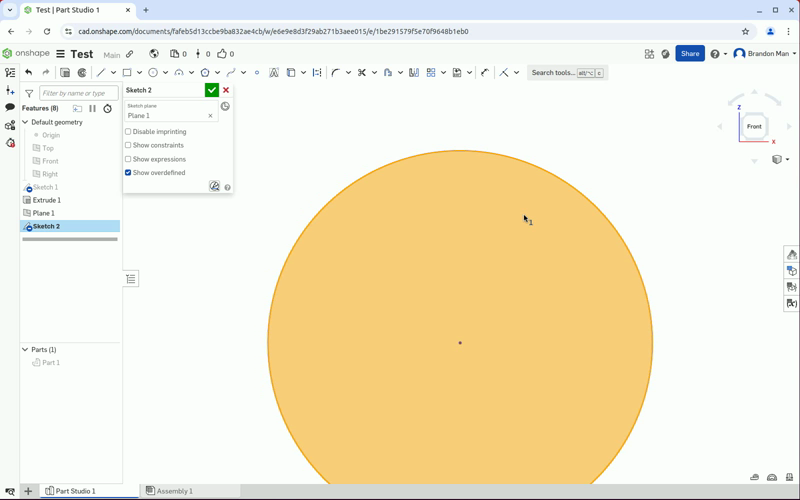
scroll(-6)
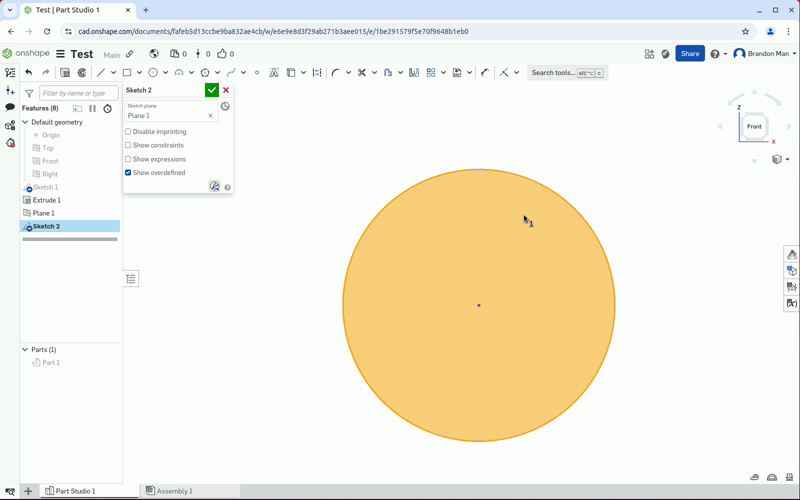
scroll(-6)
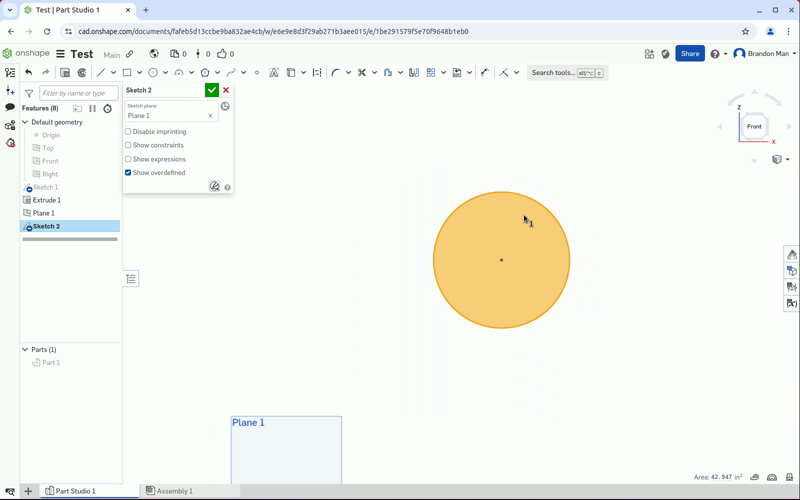
scroll(-6)
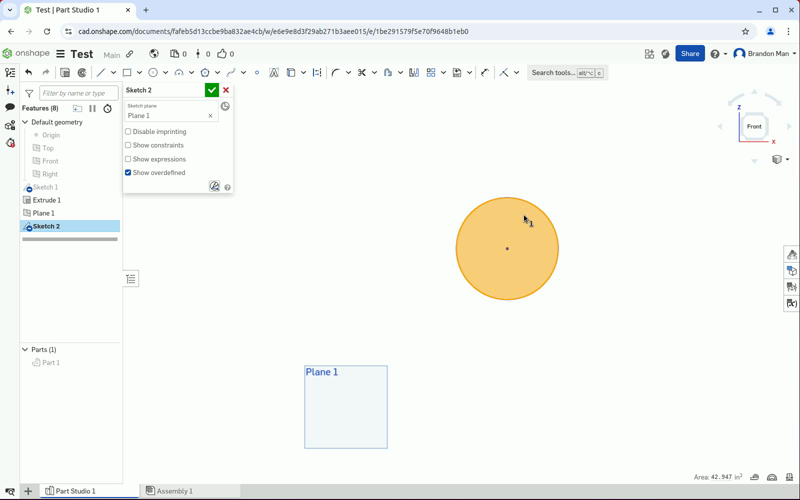
scroll(-6)
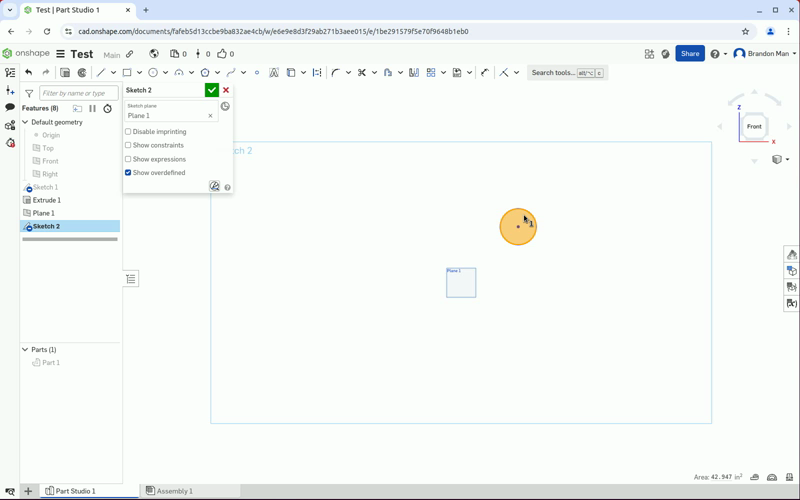
mouse_move(73, 352)
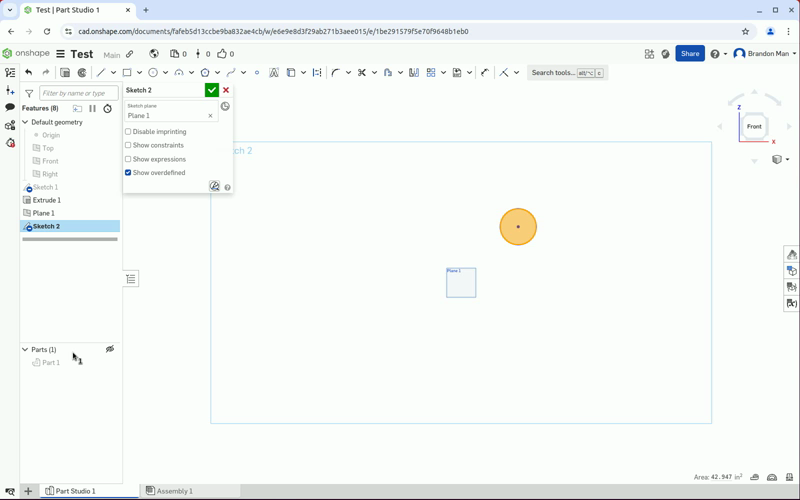
key(shift+y)
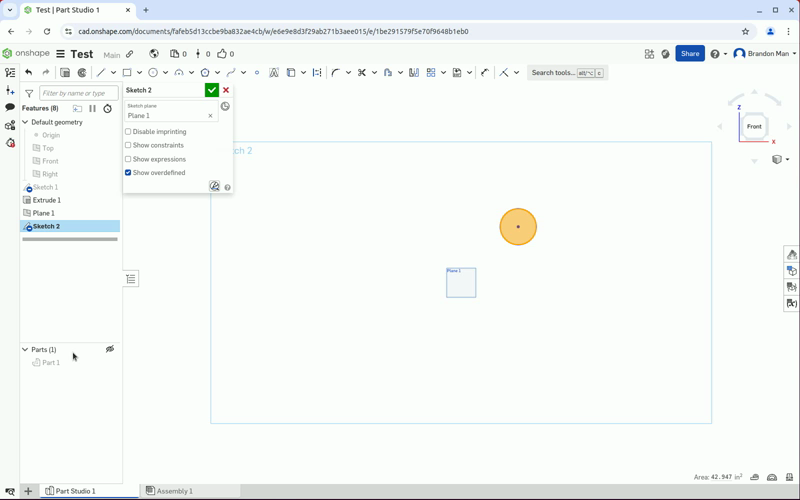
key(shift+e)
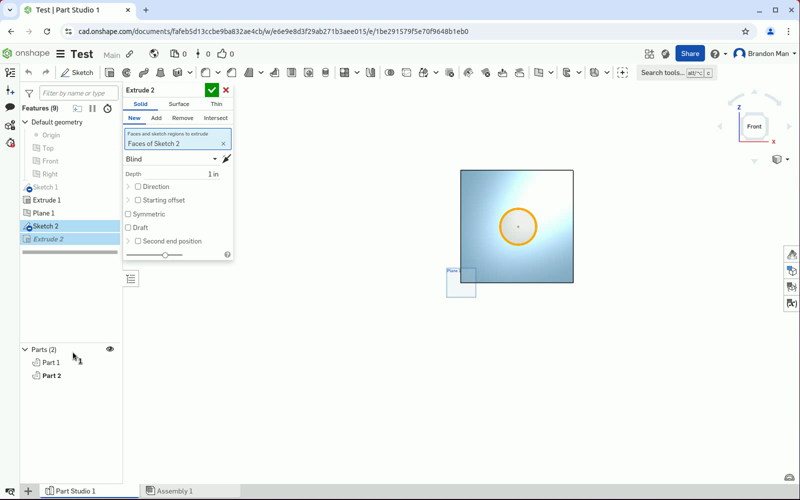
mouse_move(143, 106)
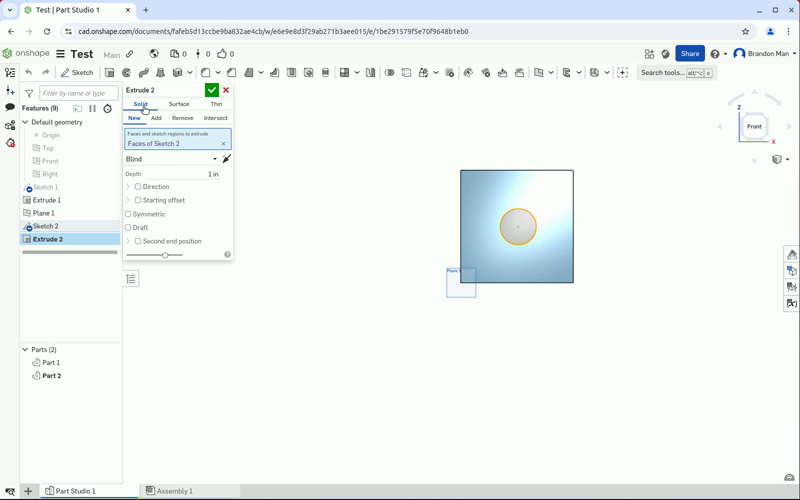
click(143, 106)
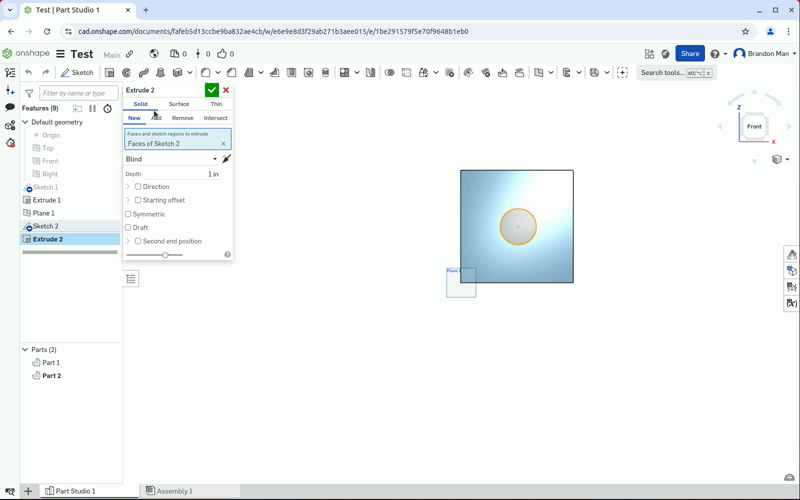
mouse_move(186, 120)
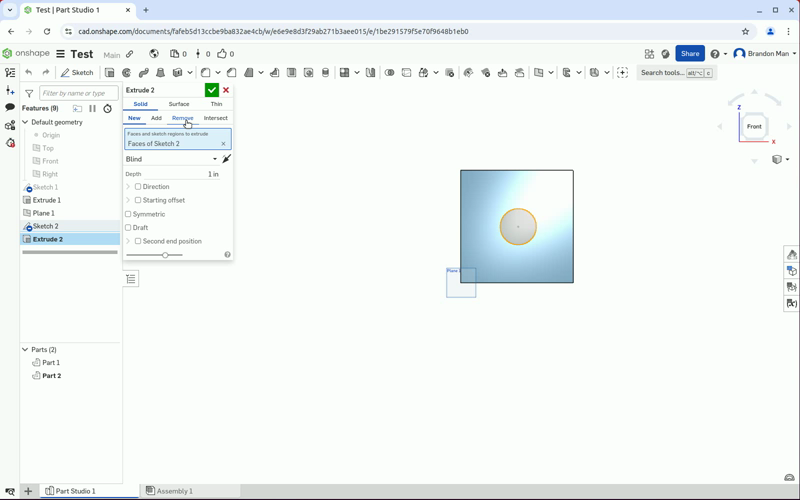
click(186, 120)
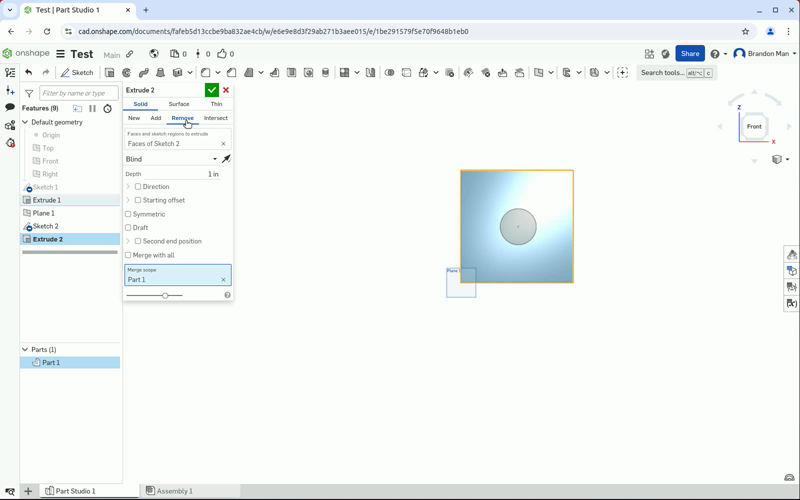
key(tab, 4)
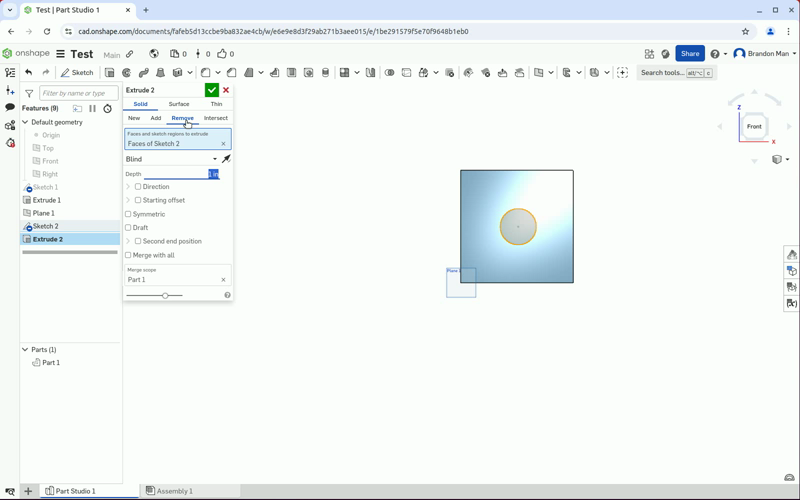
text(5.777)
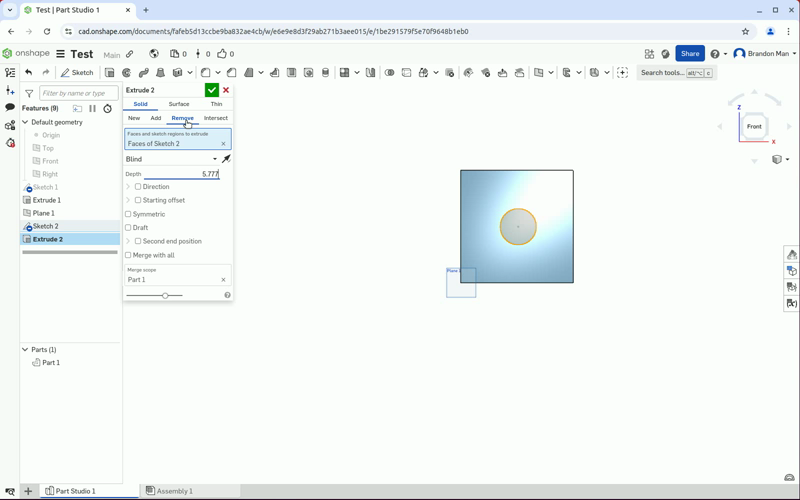
key(tab, 6)
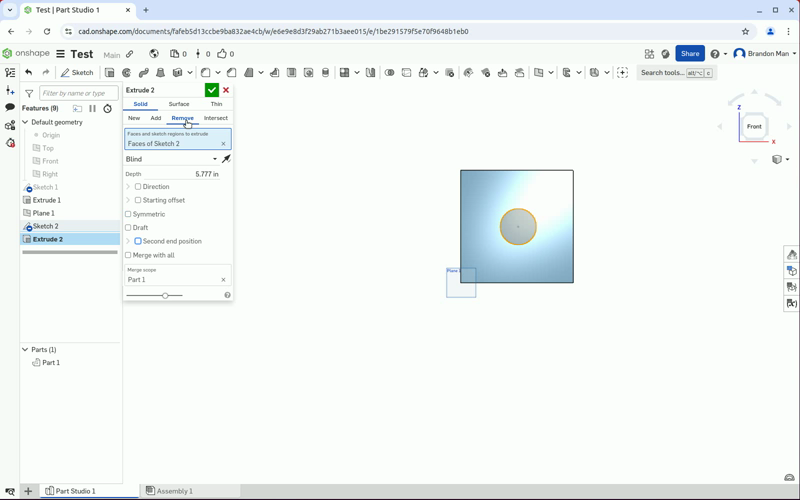
key(space)
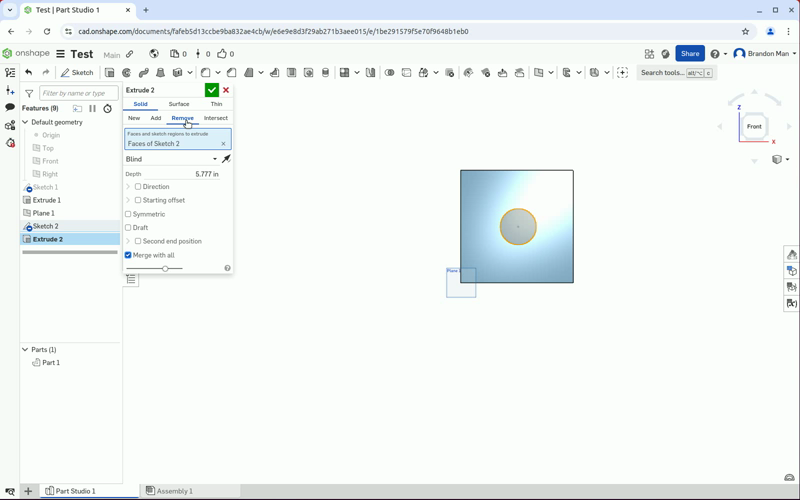
key(enter)
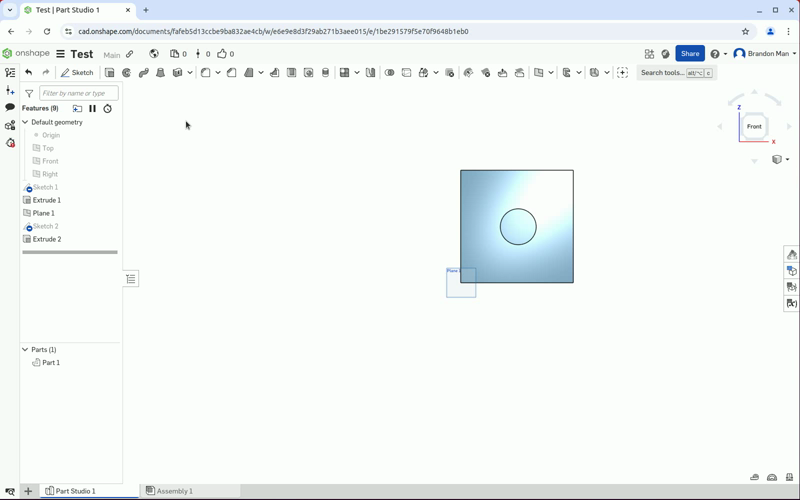
key(shift+h)
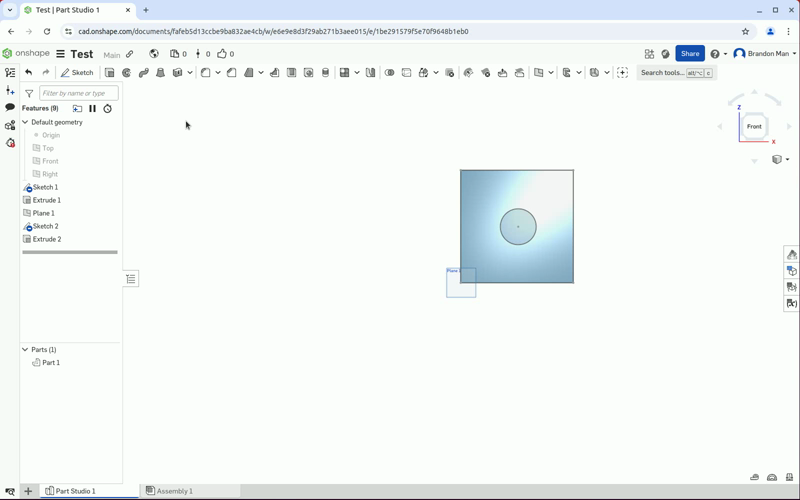
key(shift+h)
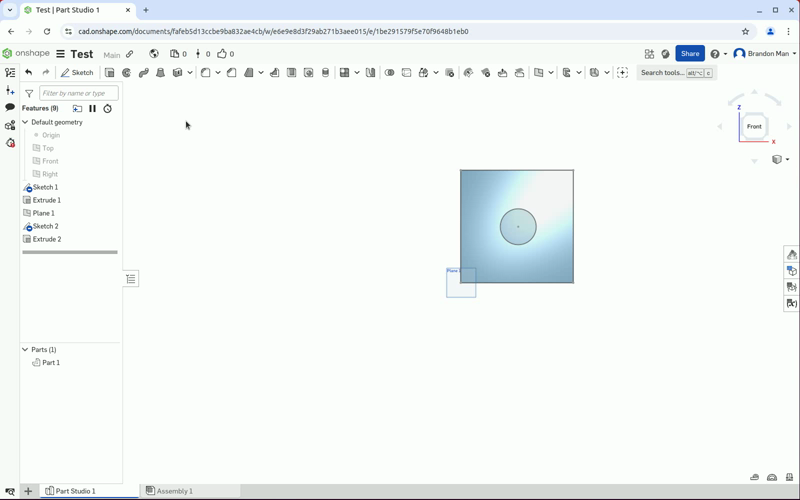
key(shift+7)
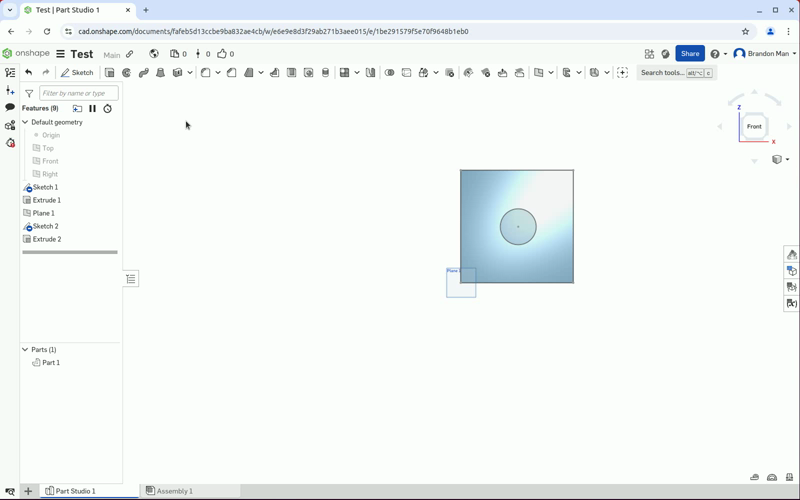
key(left, 2)
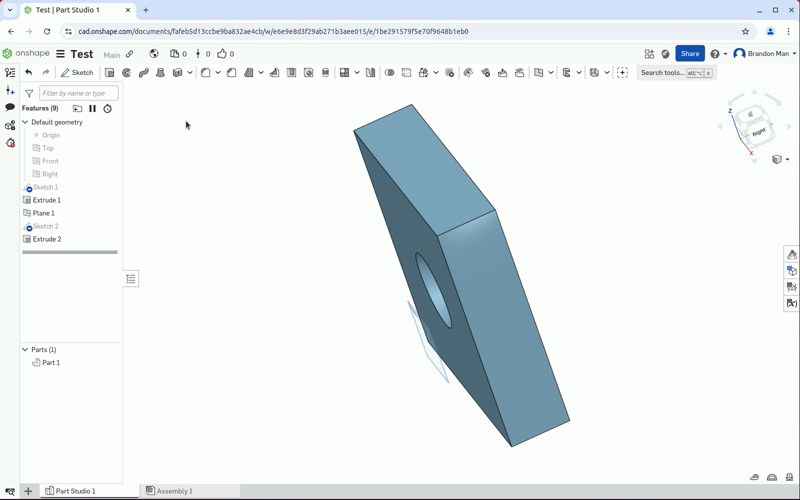
key(down, 2)
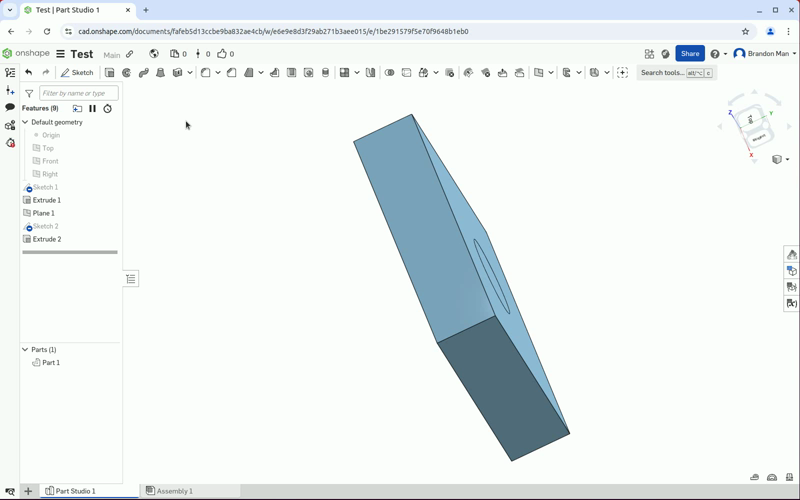
key(up, 2)
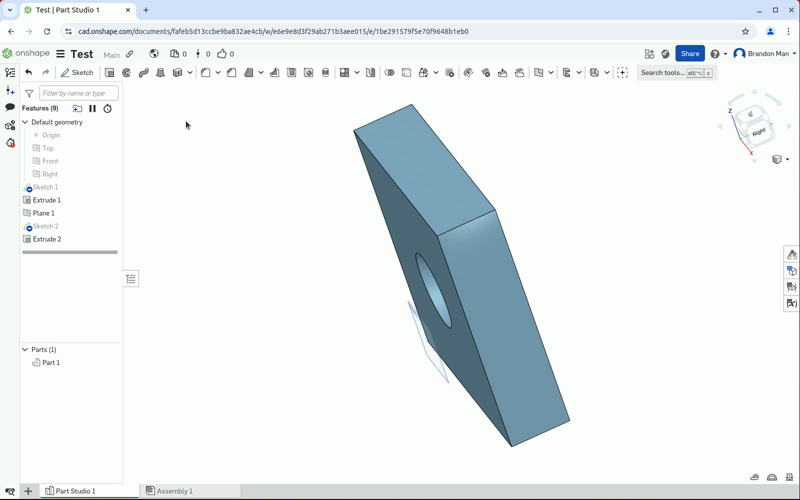
key(right, 2)
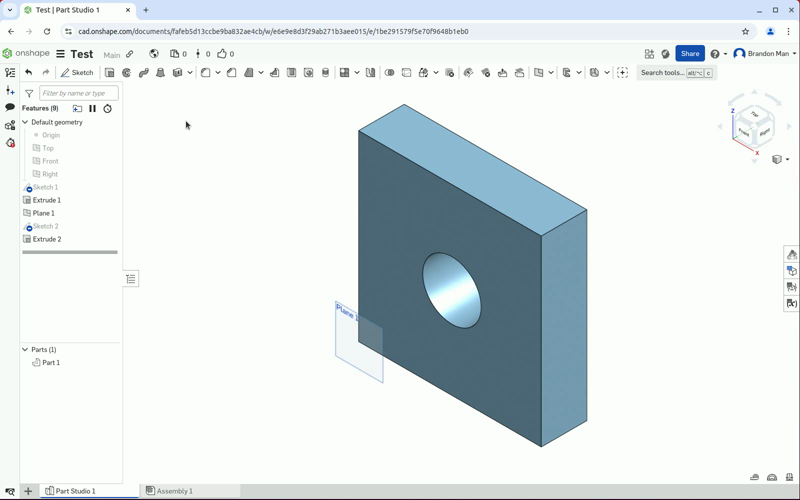
mouse_move(73, 189)
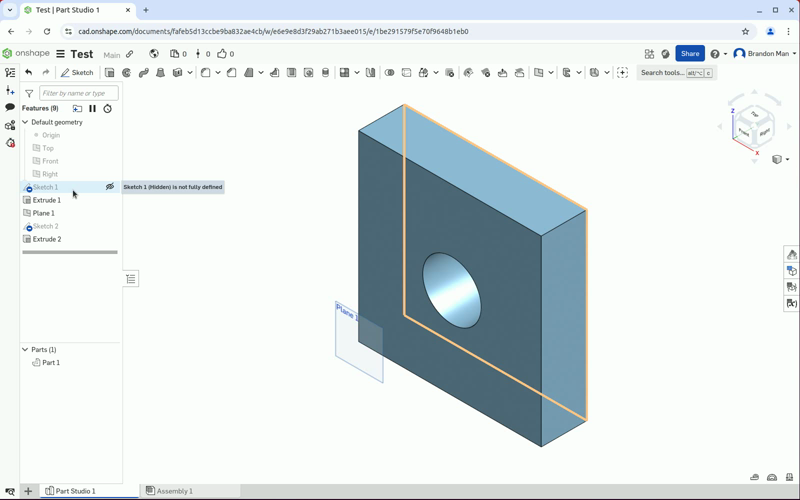
click(73, 189)